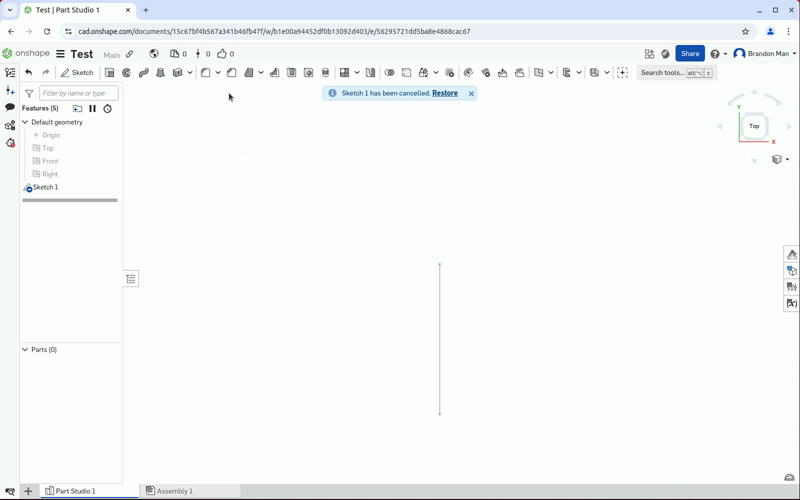
key(shift+h)
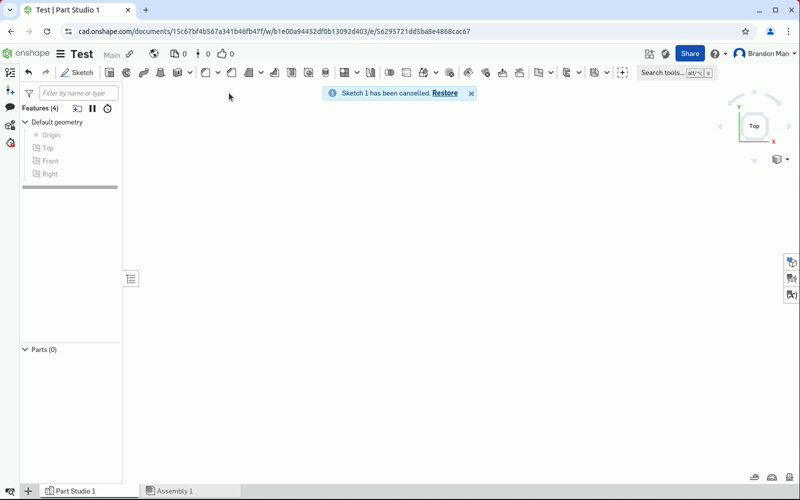
mouse_move(73, 352)
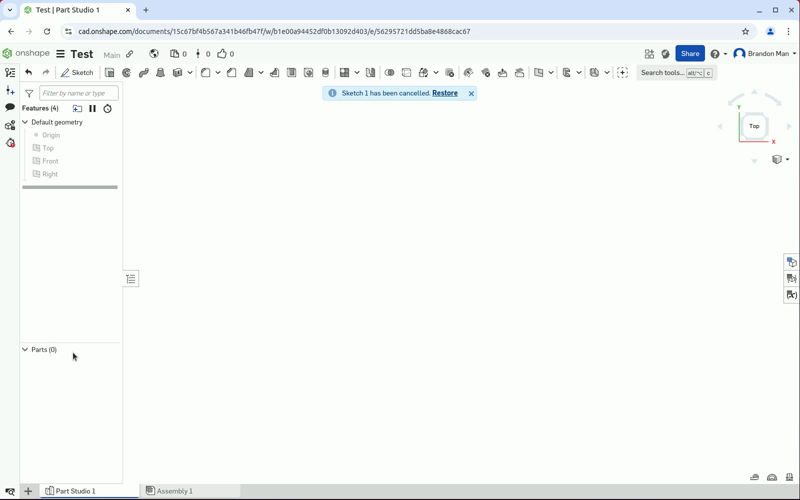
key(y)
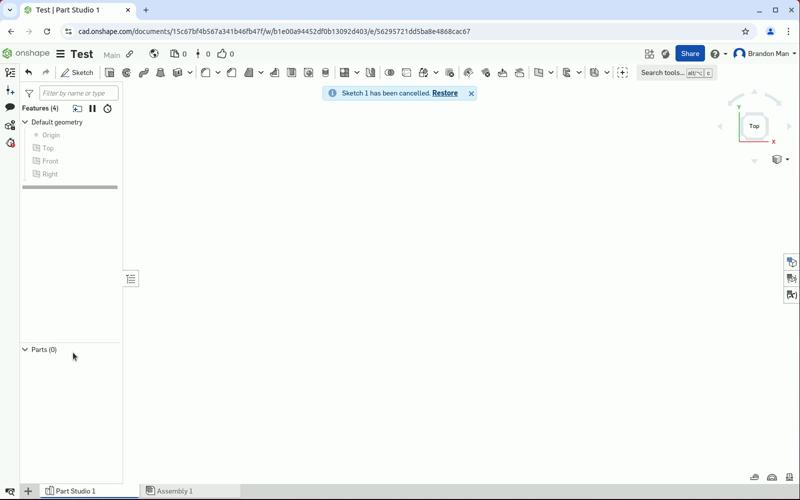
key(shift+p)
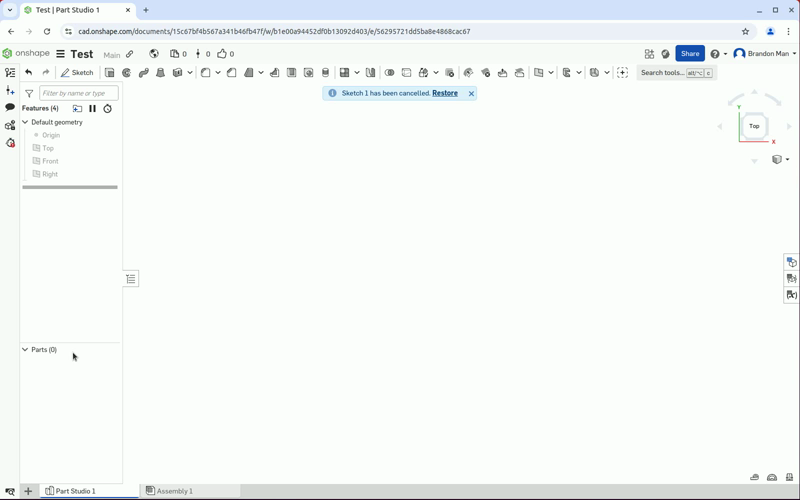
key(space)
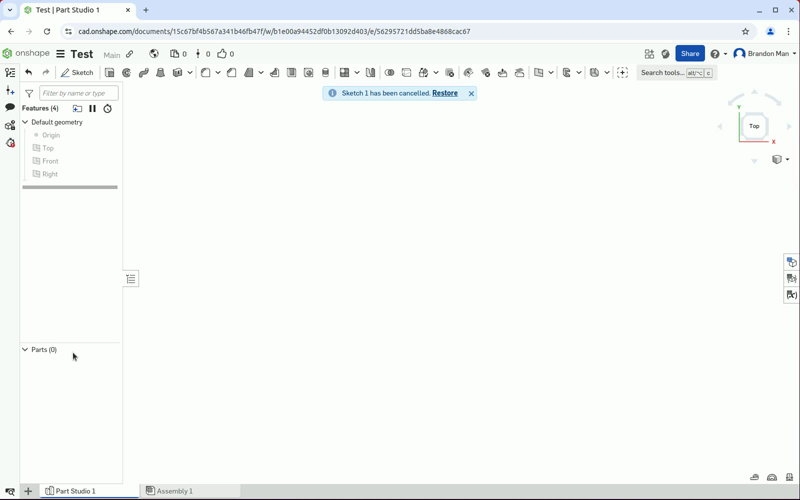
key_down(shift)
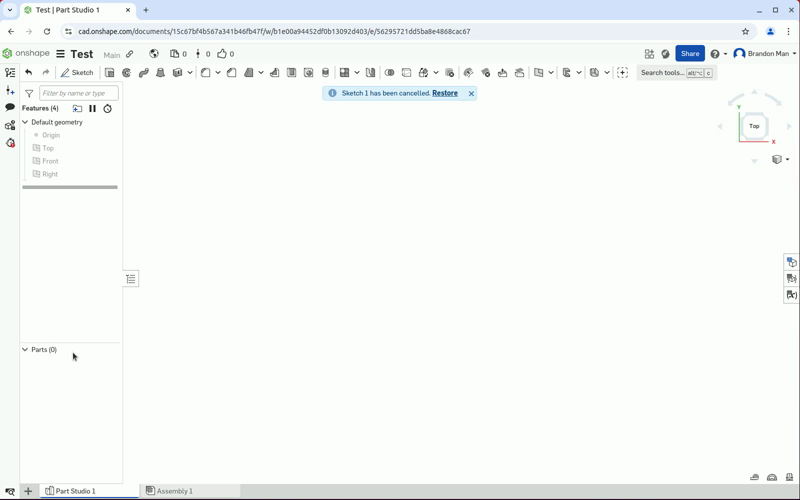
key(up)
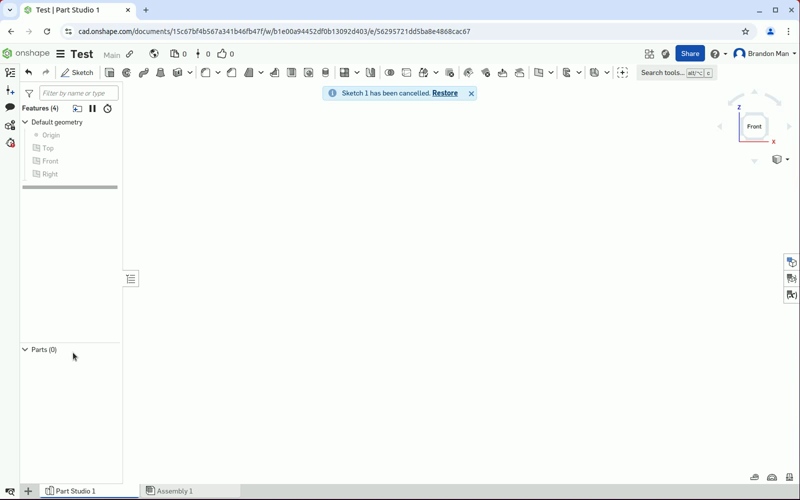
key_up(shift)
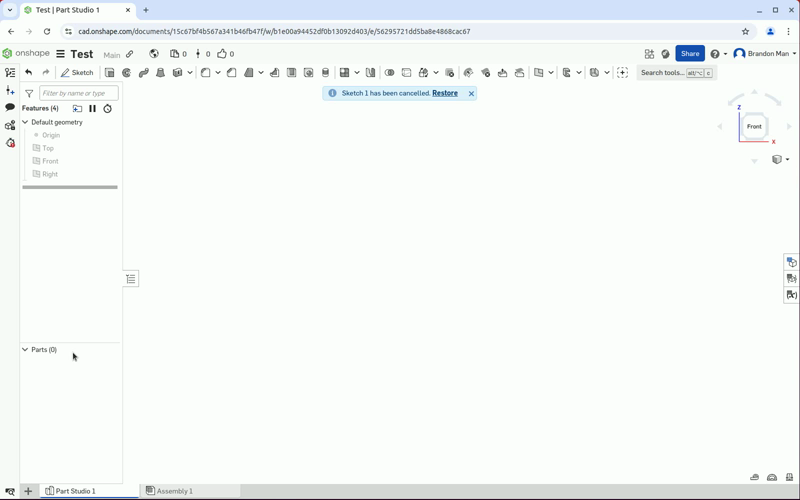
mouse_move(73, 352)
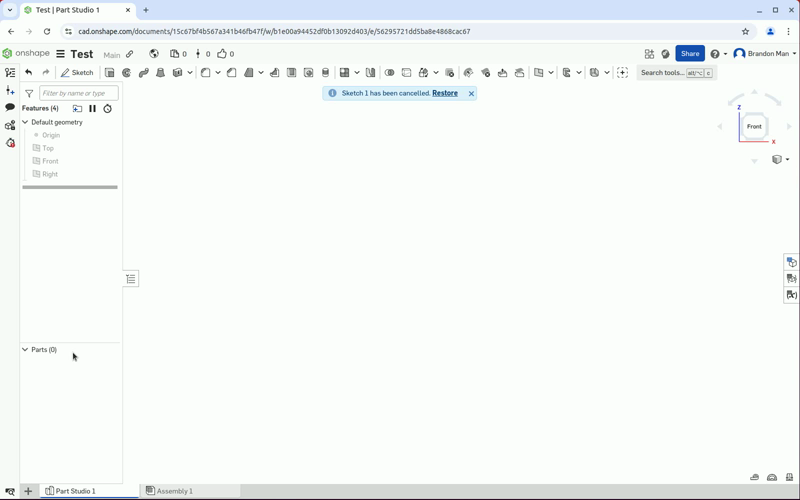
key(shift+y)
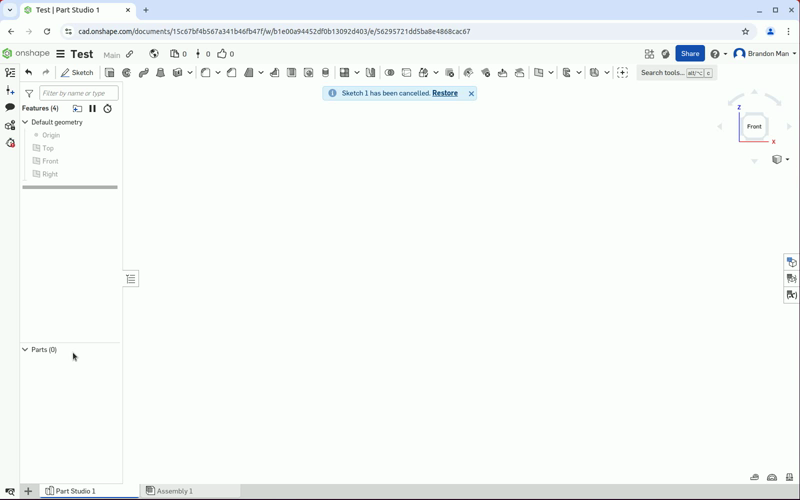
key(shift+s)
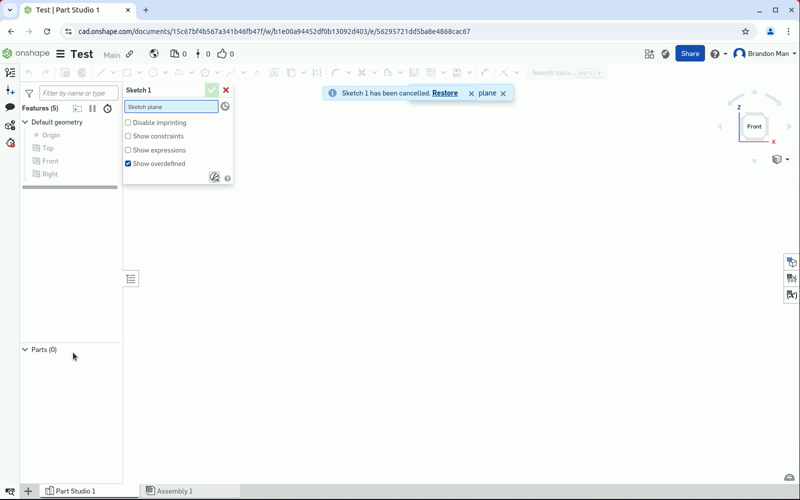
mouse_move(73, 163)
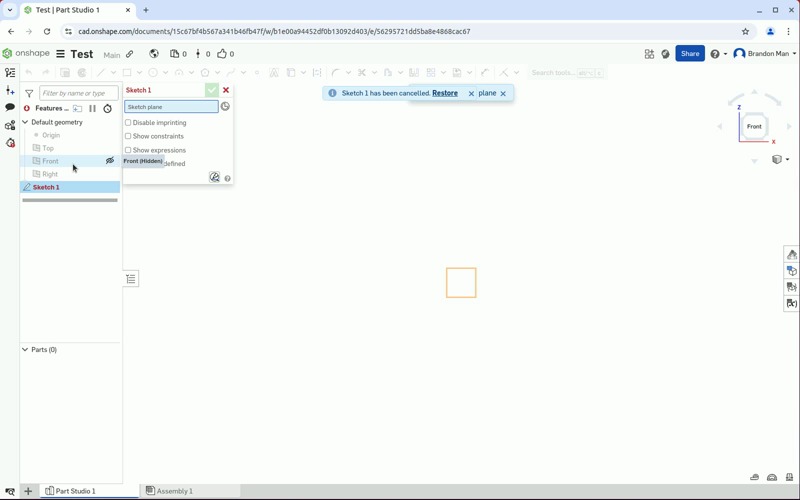
click(73, 163)
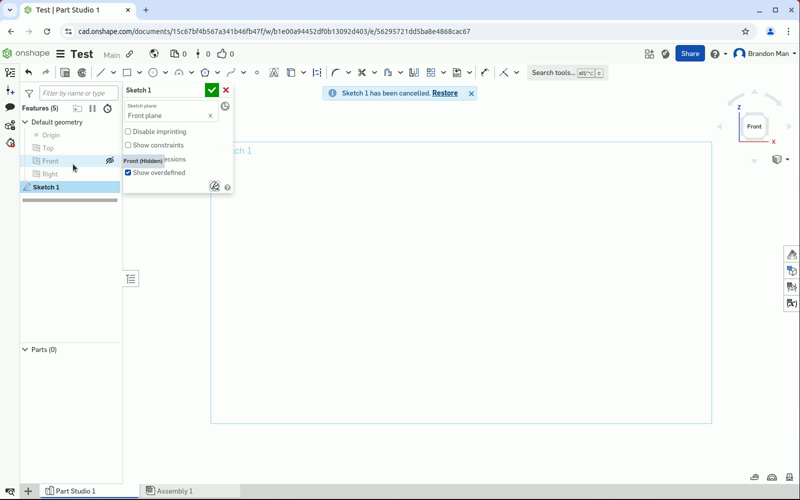
mouse_move(73, 352)
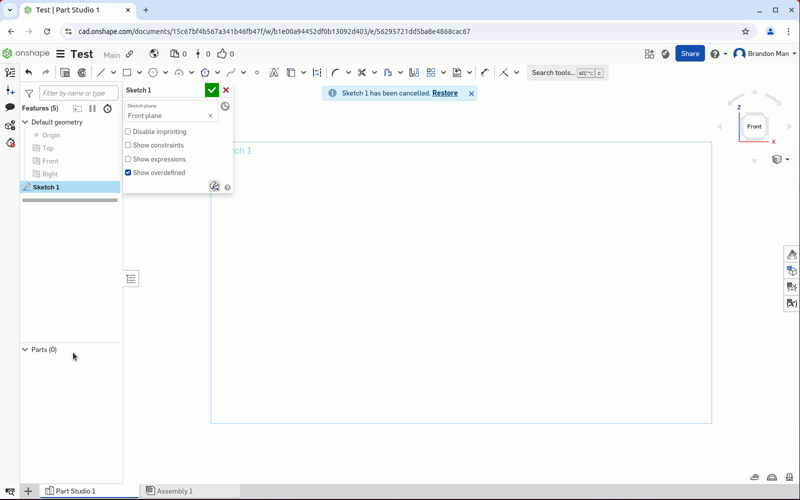
key(y)
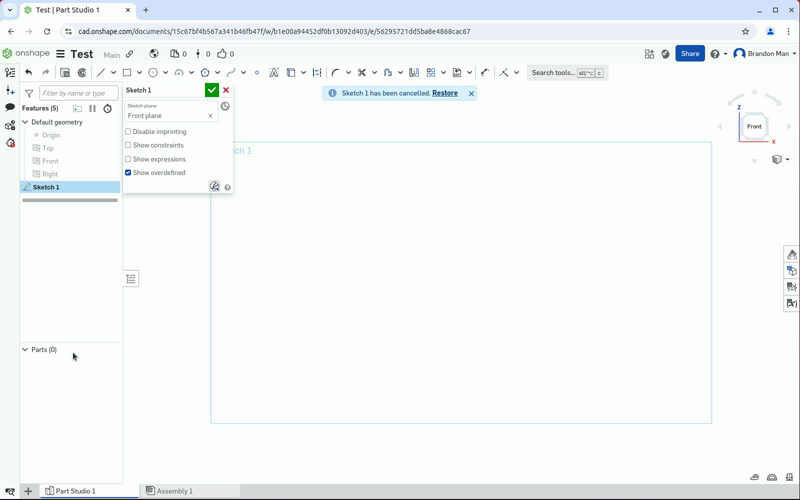
key(l)
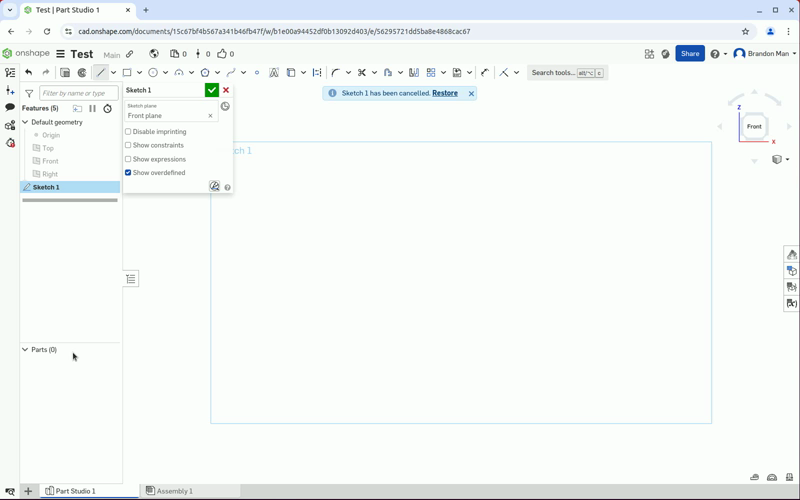
key_down(shift)
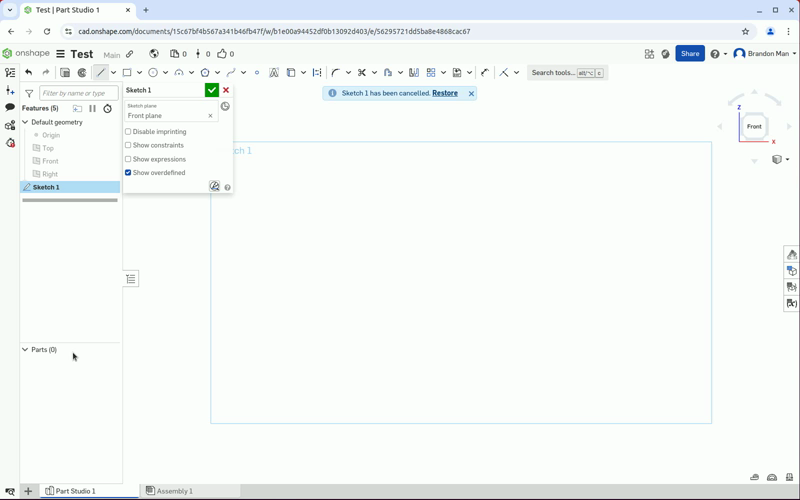
mouse_move(425, 318)
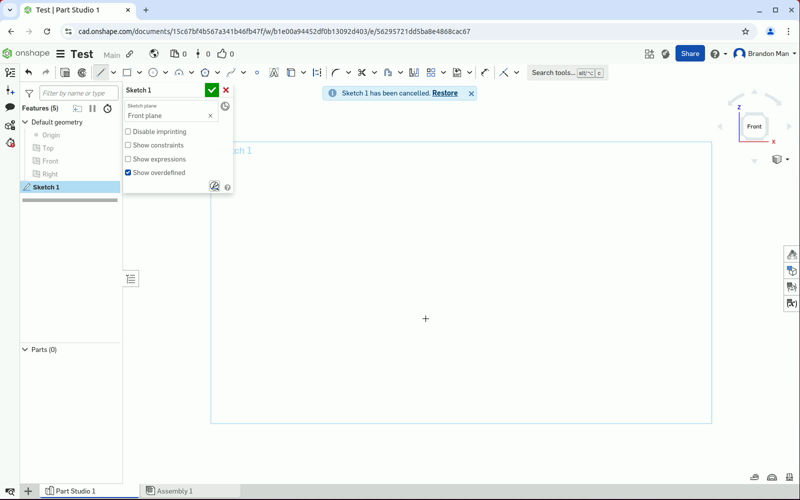
click(425, 318)
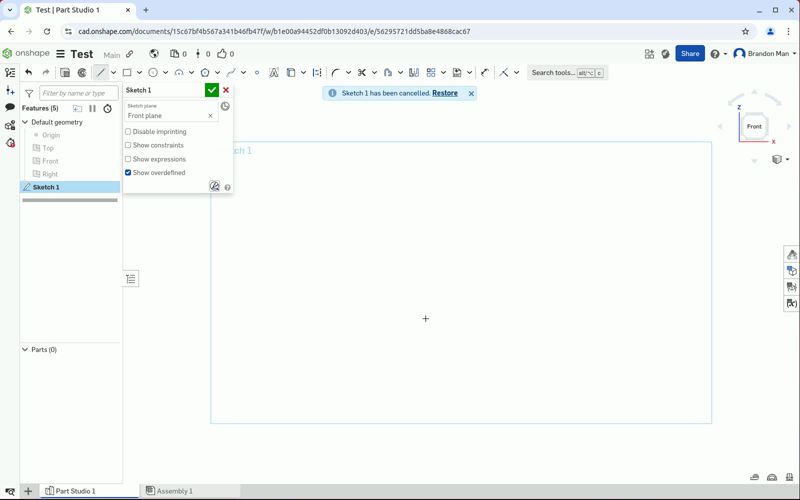
key_up(shift)
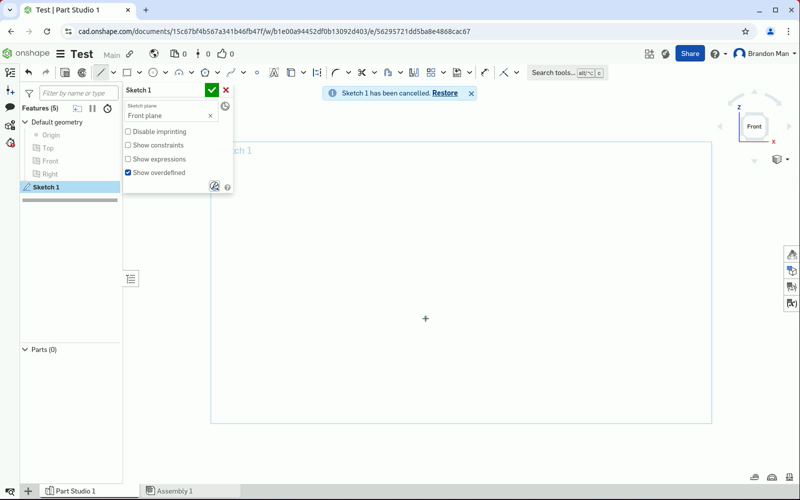
key_down(shift)
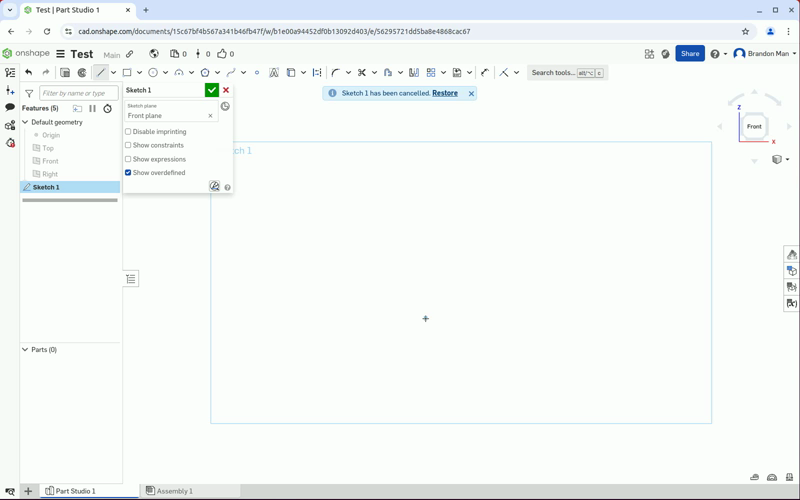
mouse_move(495, 318)
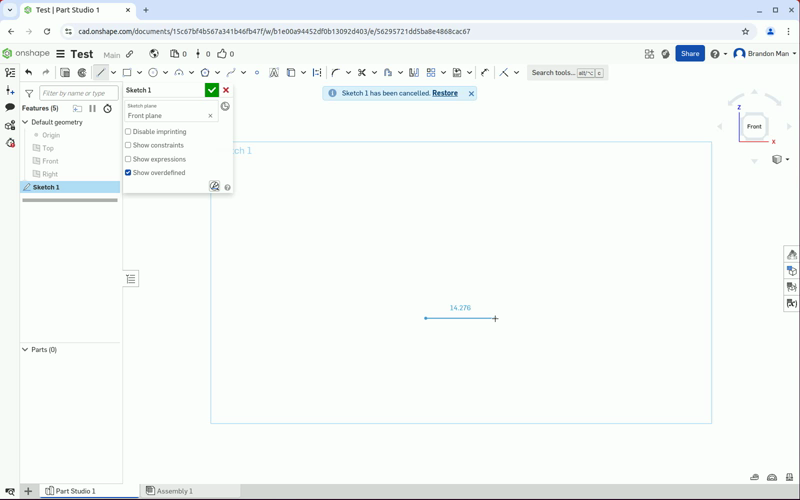
click(495, 318)
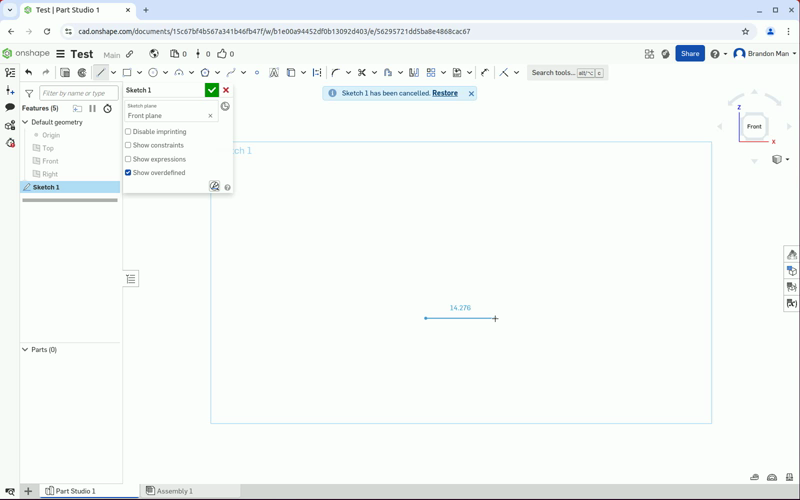
key_up(shift)
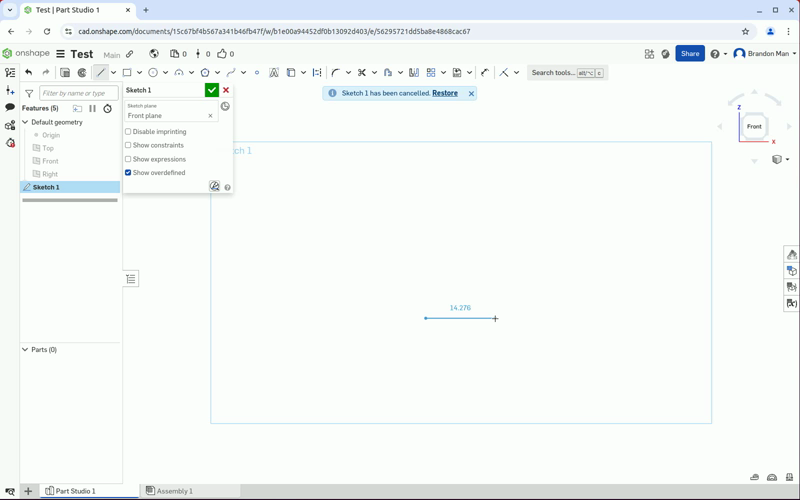
key_down(shift)
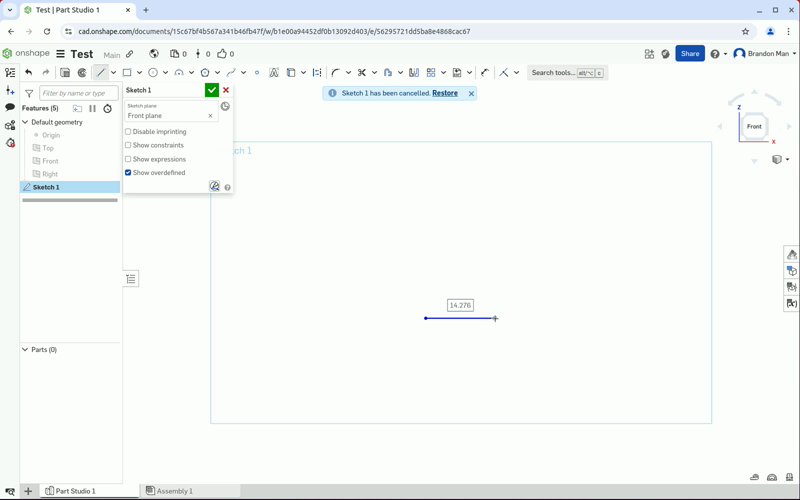
mouse_move(495, 248)
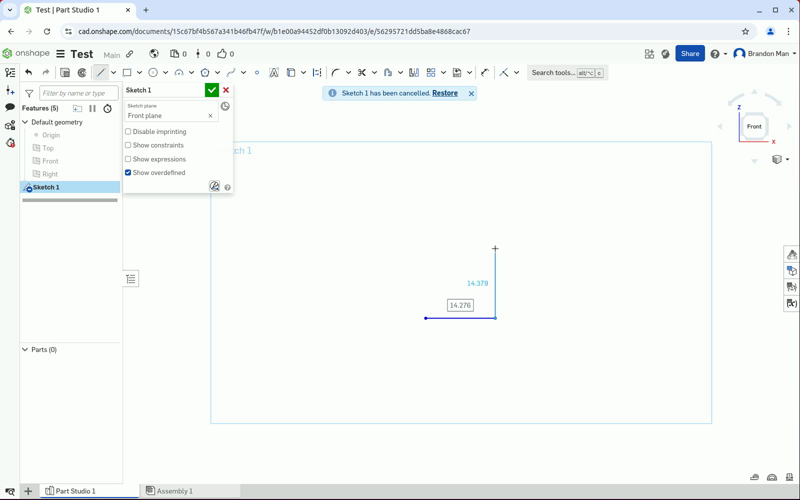
click(495, 248)
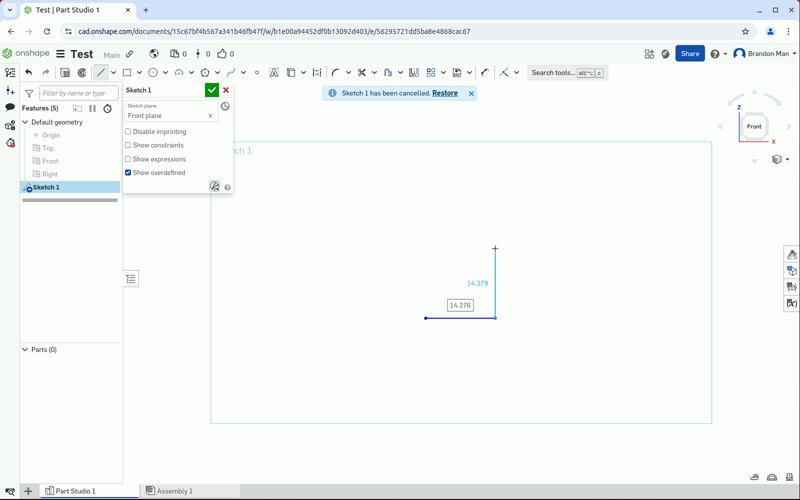
key_up(shift)
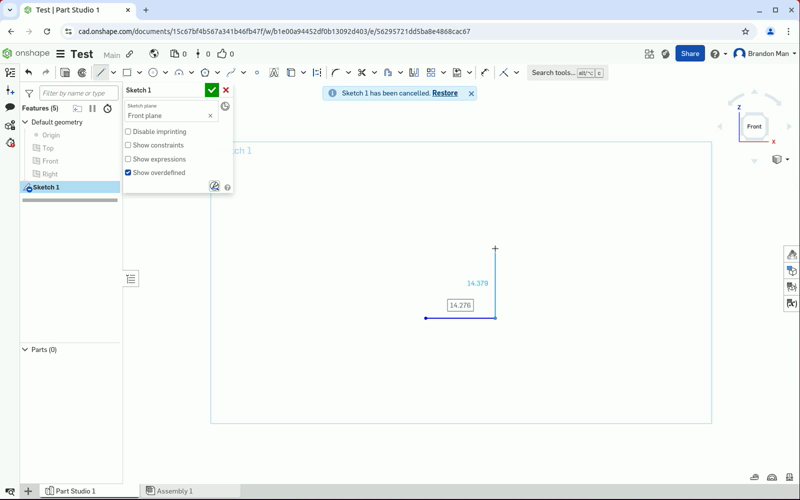
key_down(shift)
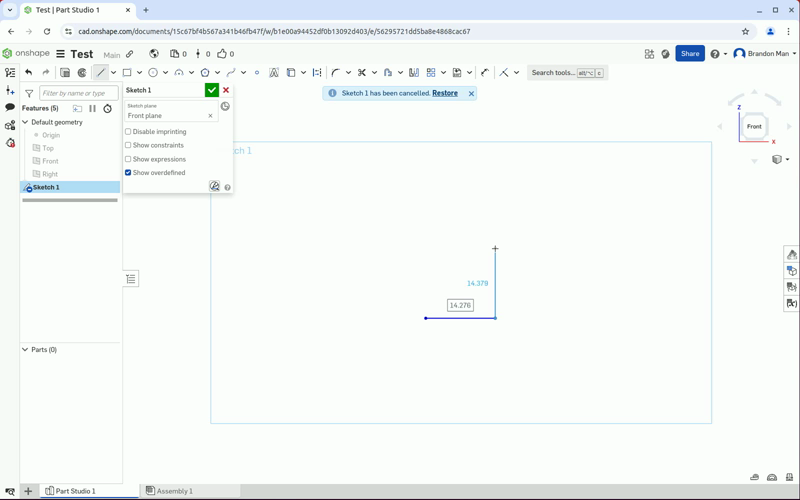
mouse_move(425, 248)
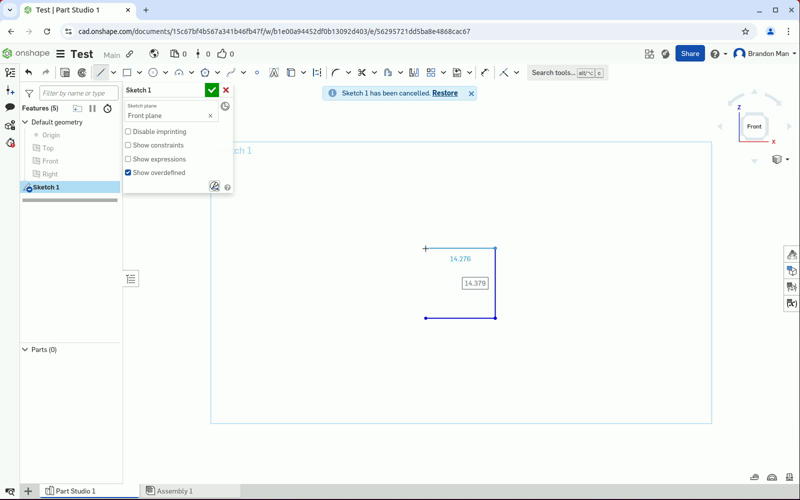
click(425, 248)
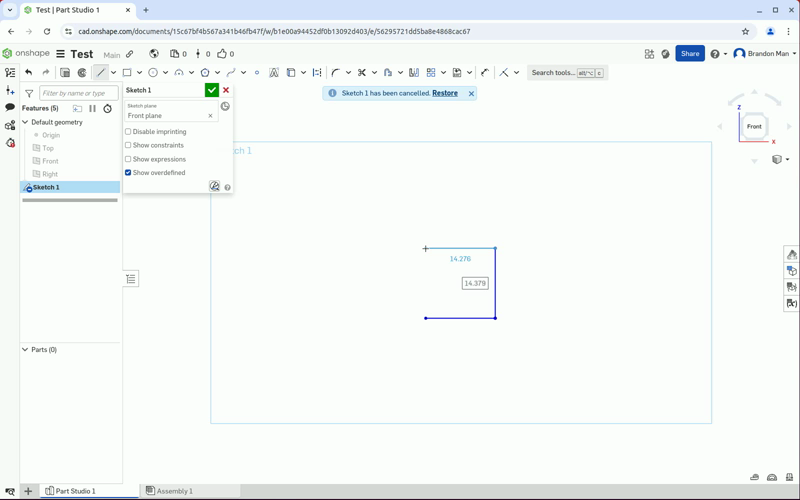
key_up(shift)
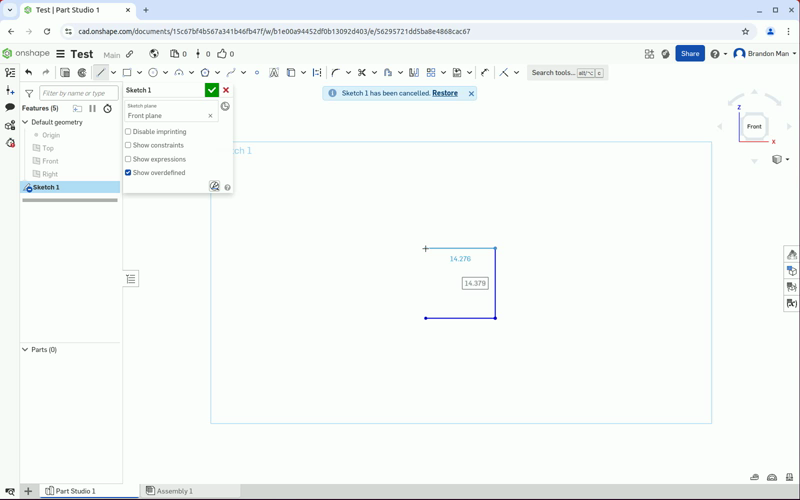
key_down(shift)
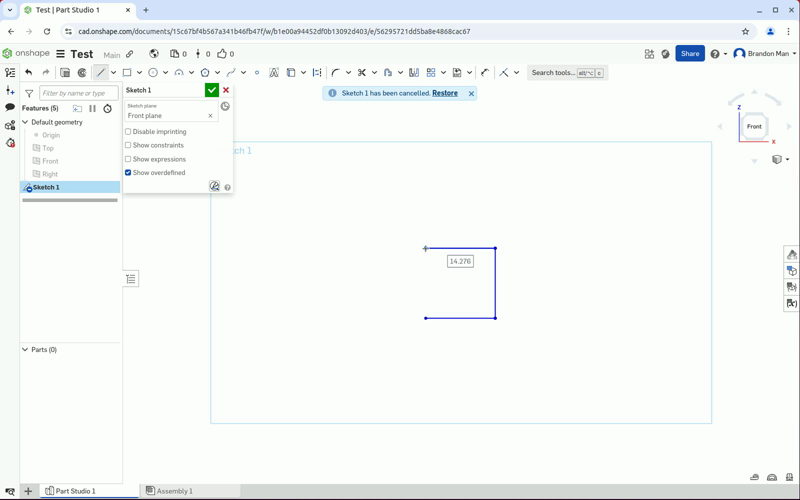
mouse_move(425, 318)
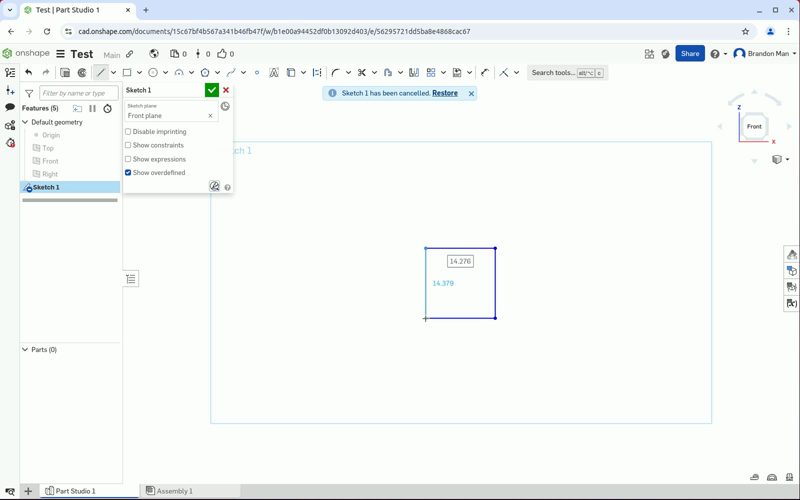
key_up(shift)
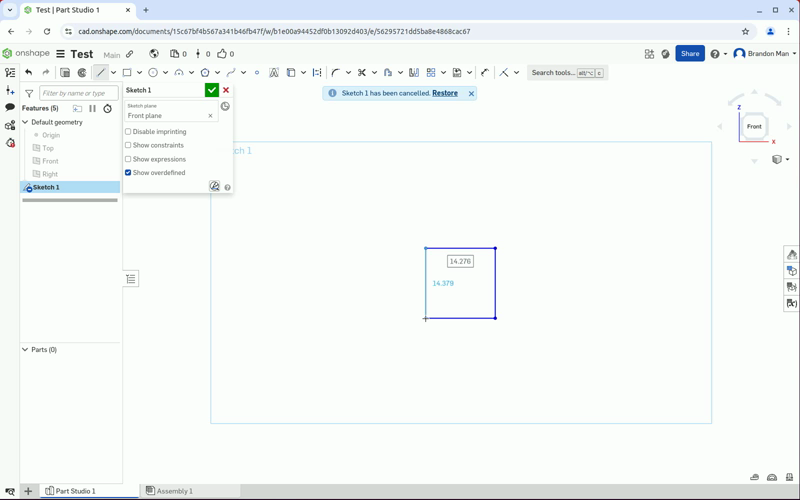
click(425, 318)
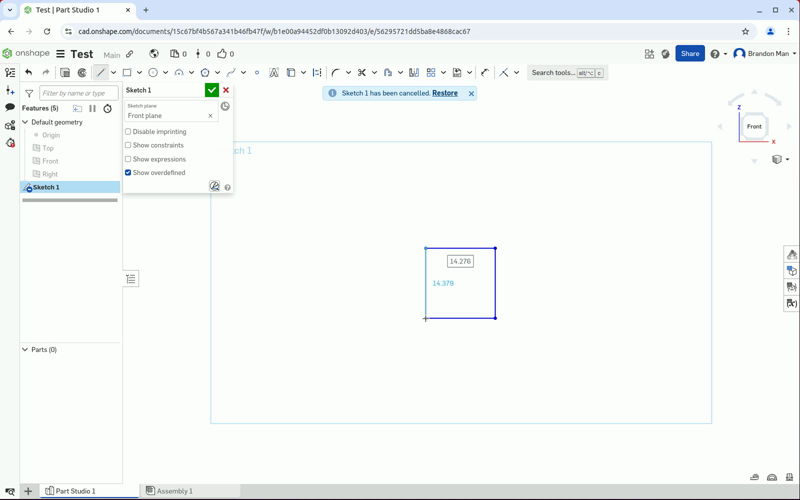
key(esc)
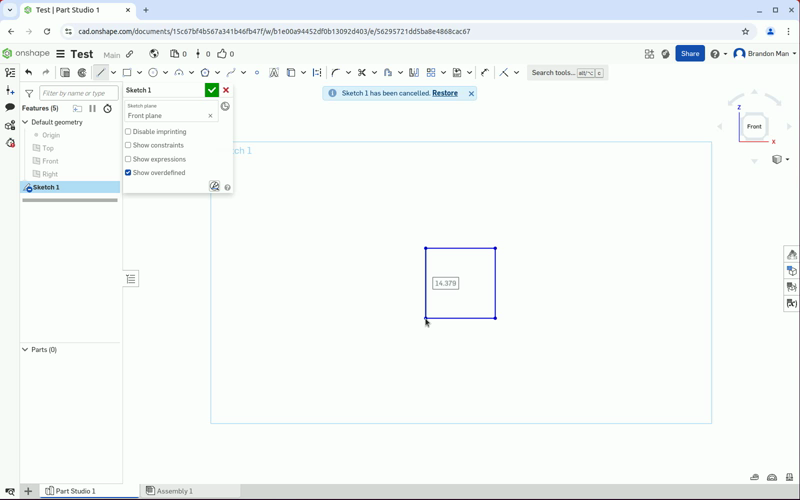
key(l)
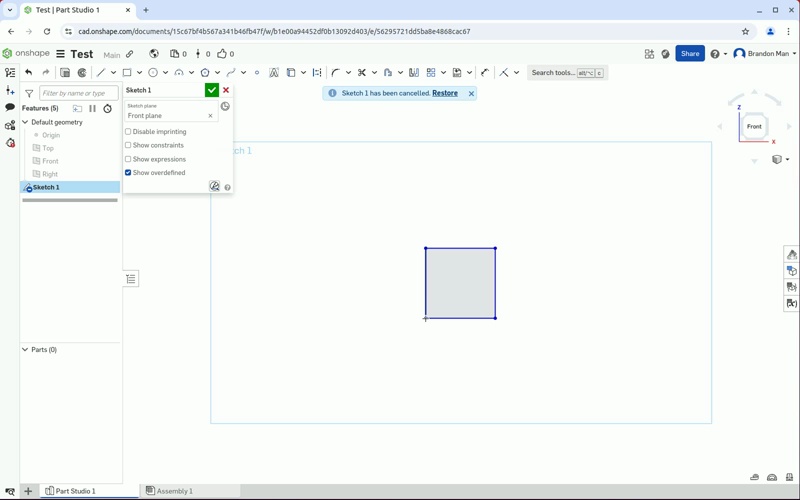
key_down(shift)
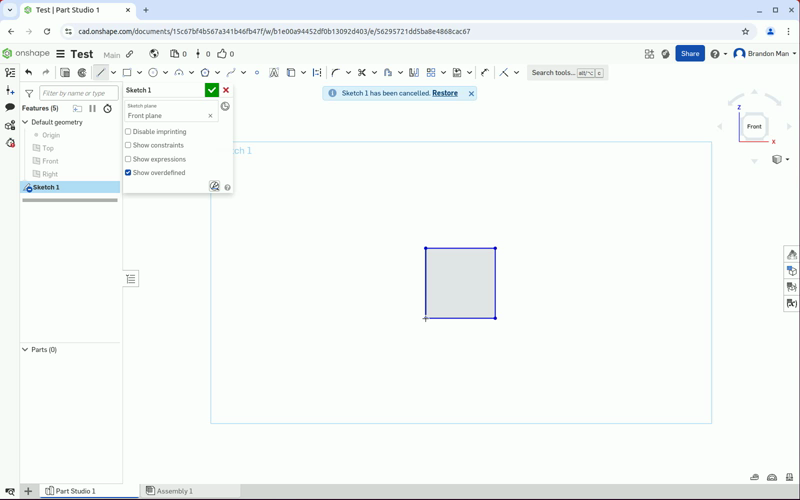
mouse_move(438, 282)
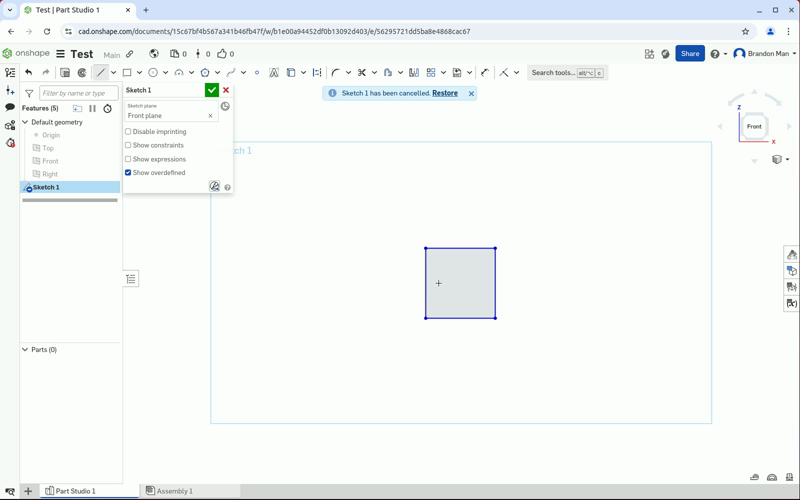
click(438, 282)
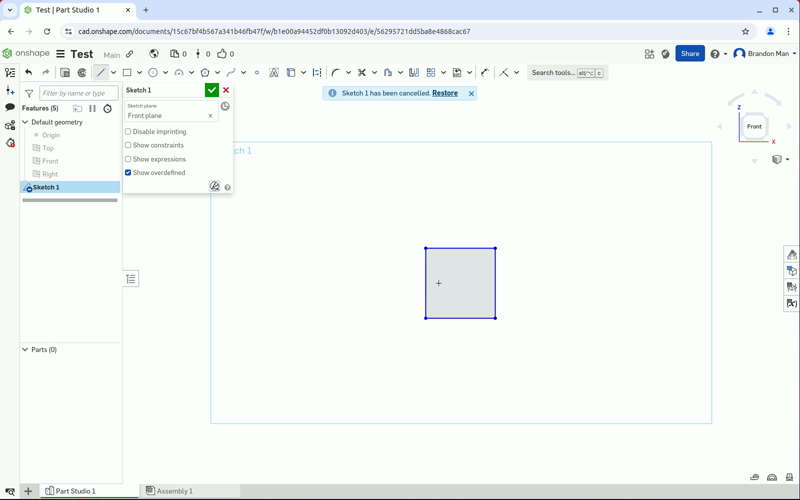
key_up(shift)
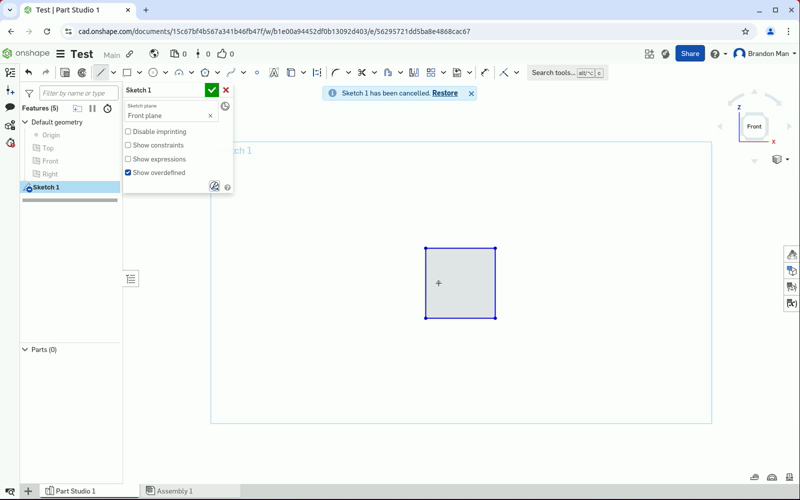
key_down(shift)
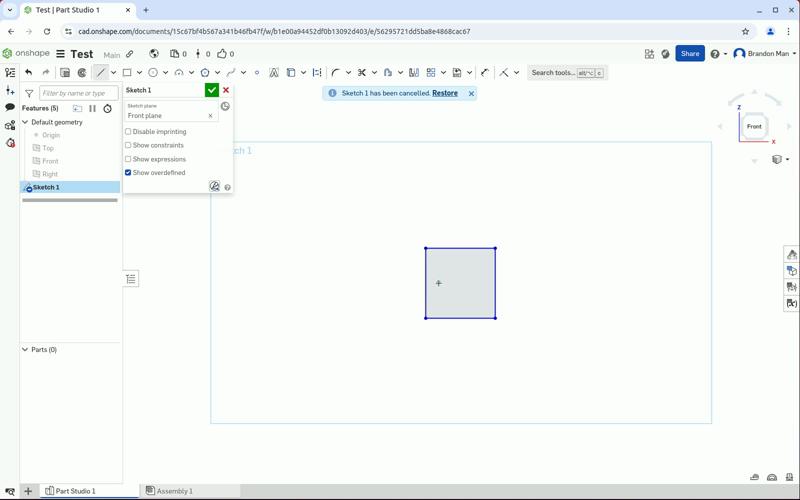
mouse_move(468, 282)
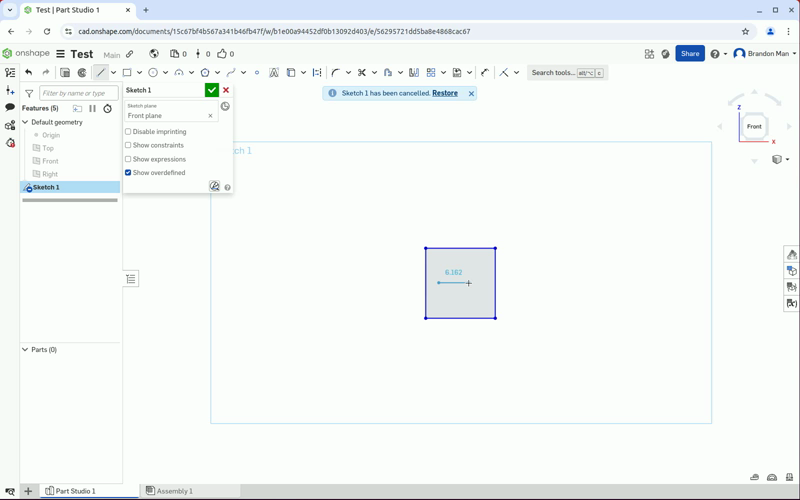
mouse_move(482, 282)
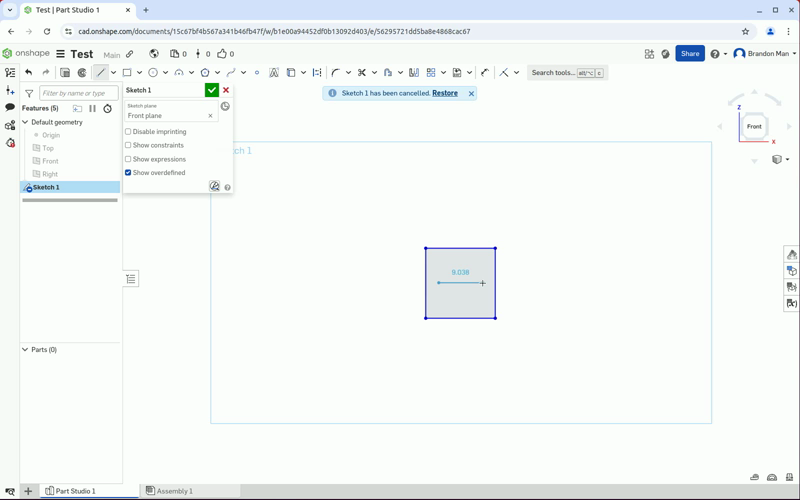
click(482, 282)
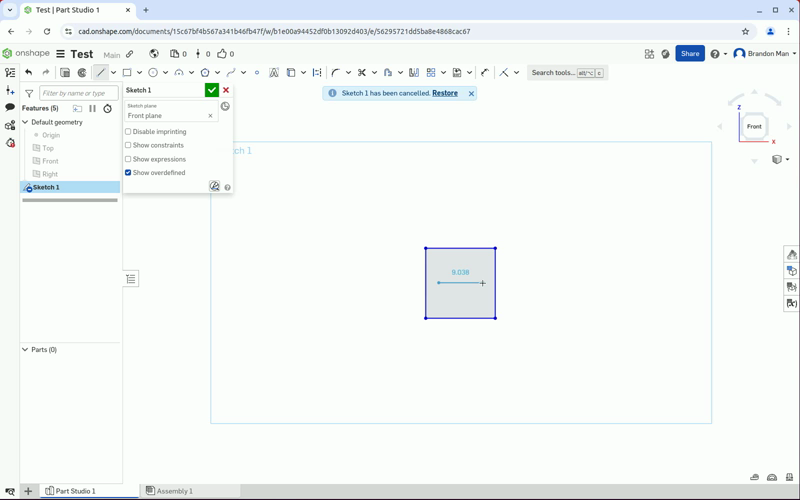
key_up(shift)
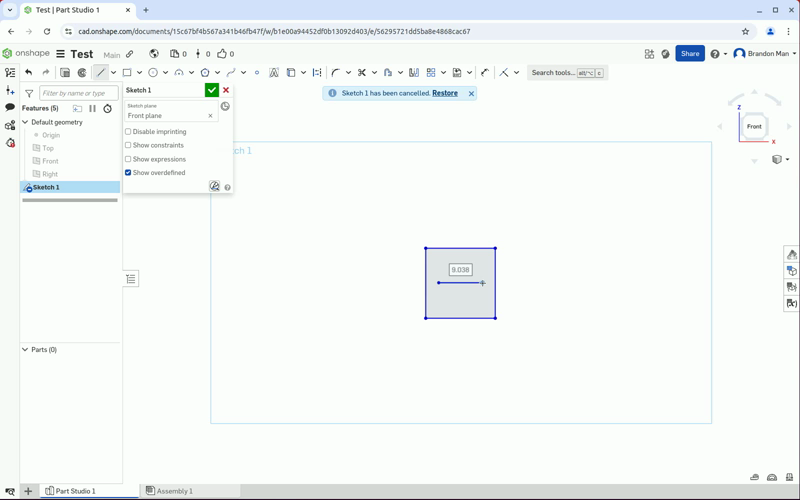
key_down(shift)
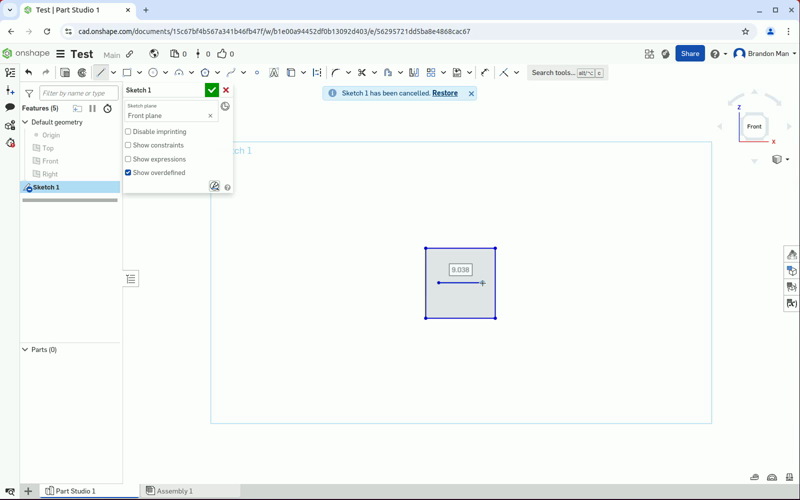
mouse_move(512, 282)
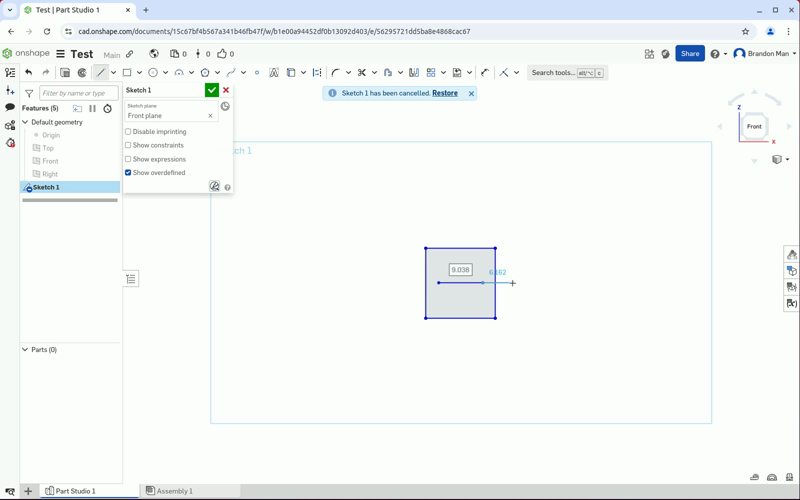
mouse_move(482, 264)
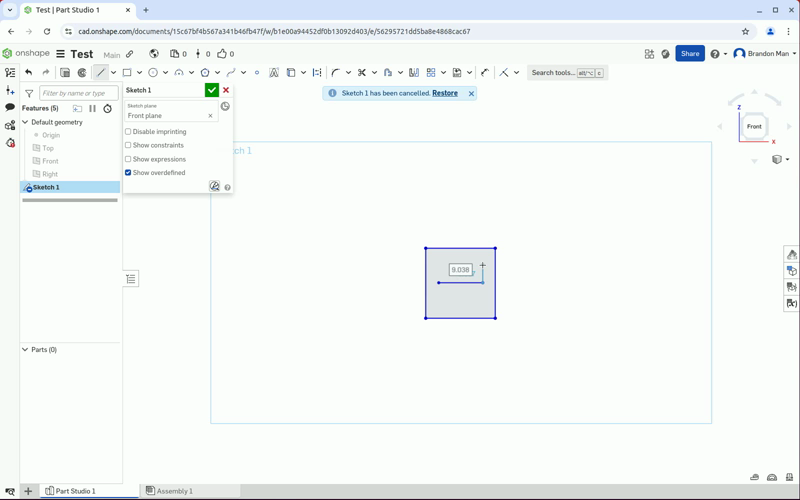
click(482, 264)
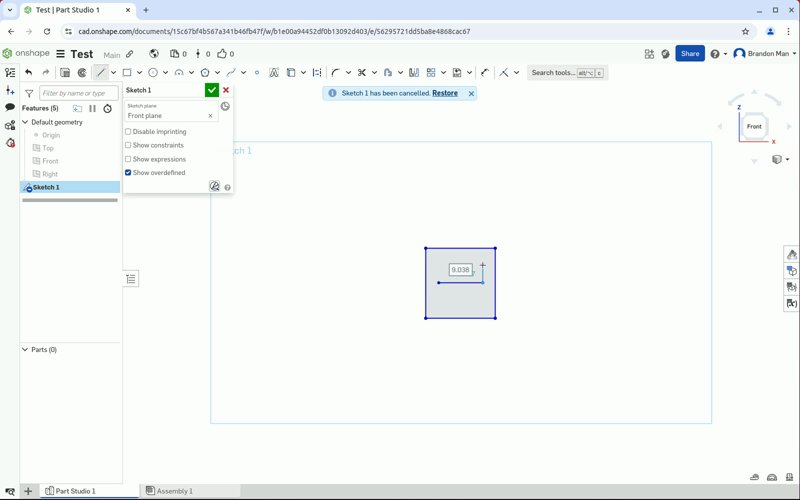
key_up(shift)
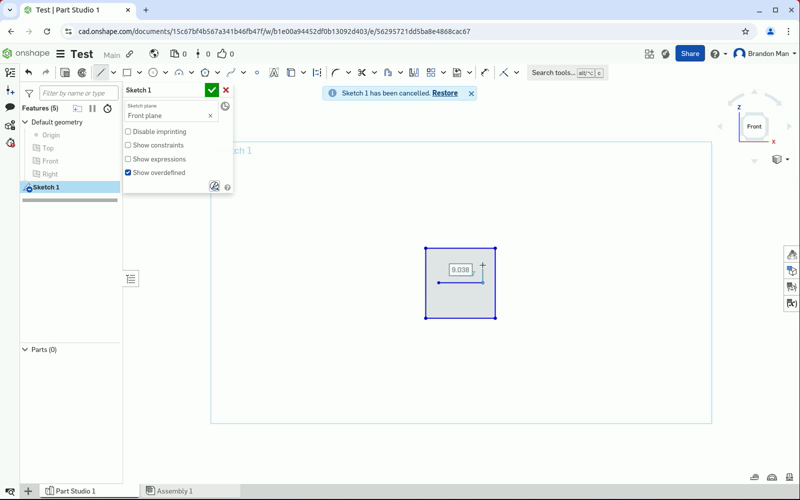
key_down(shift)
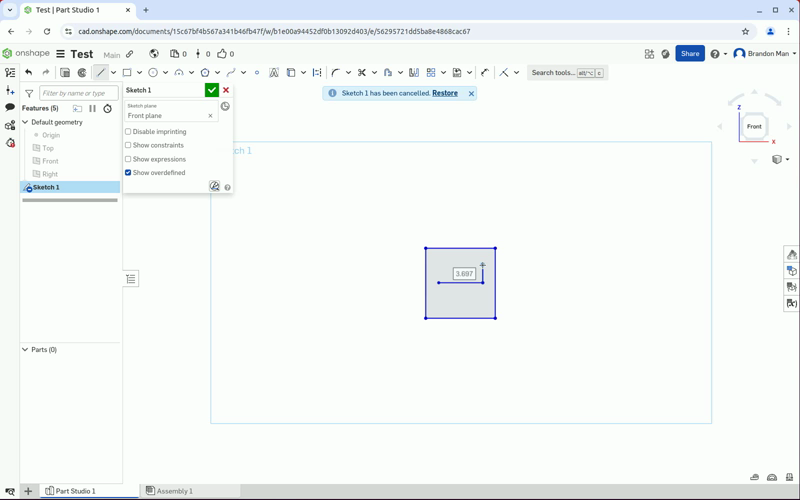
mouse_move(512, 264)
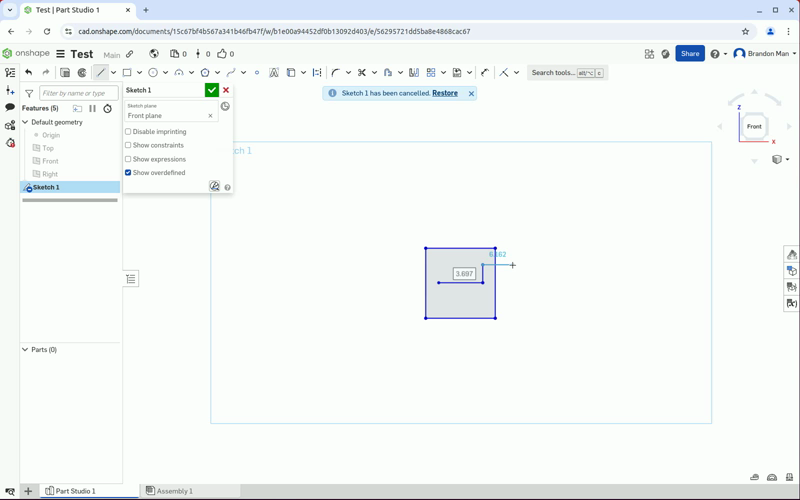
mouse_move(438, 264)
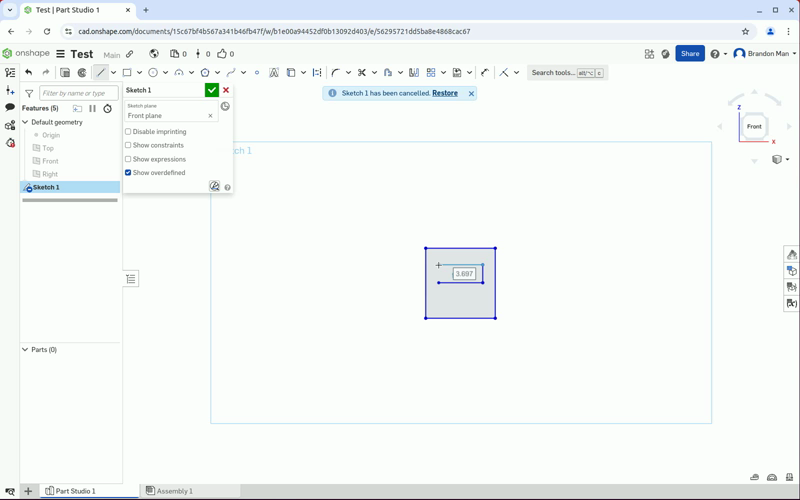
click(438, 264)
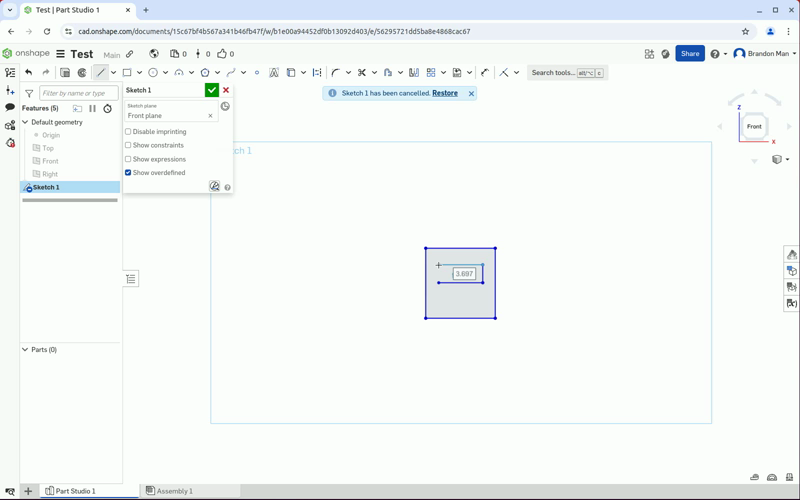
key_up(shift)
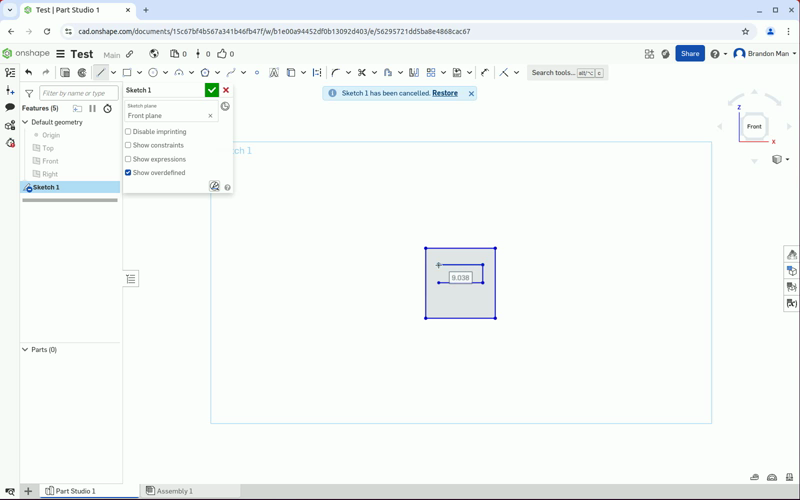
mouse_move(468, 264)
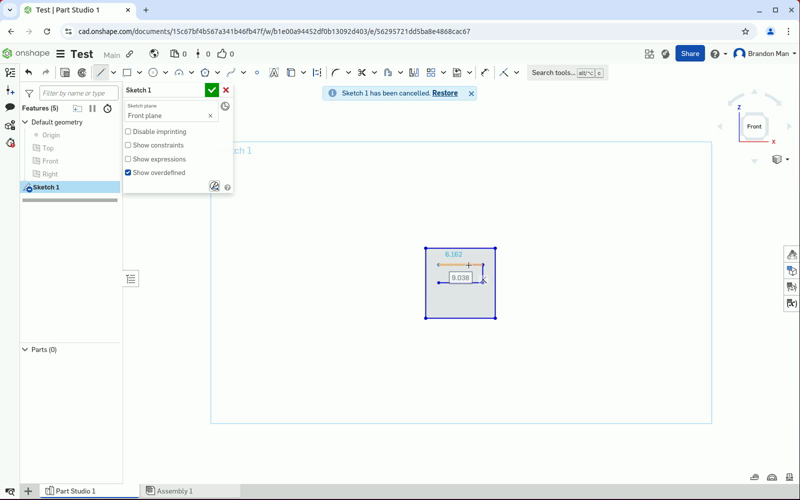
key_down(shift)
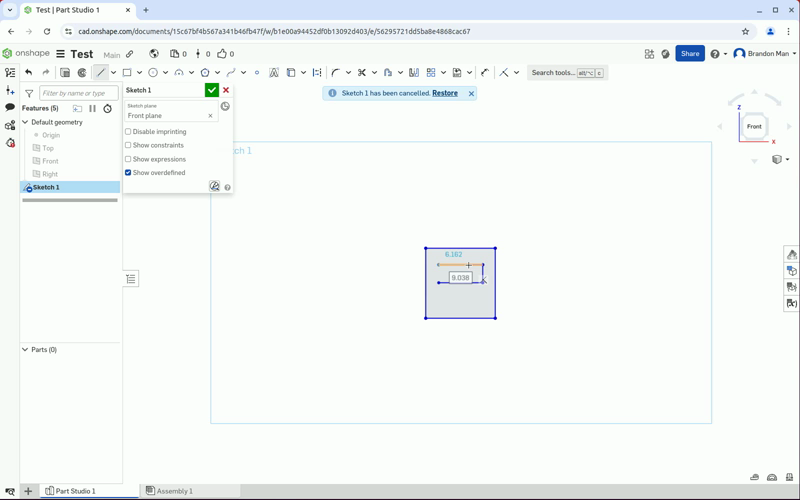
mouse_move(438, 282)
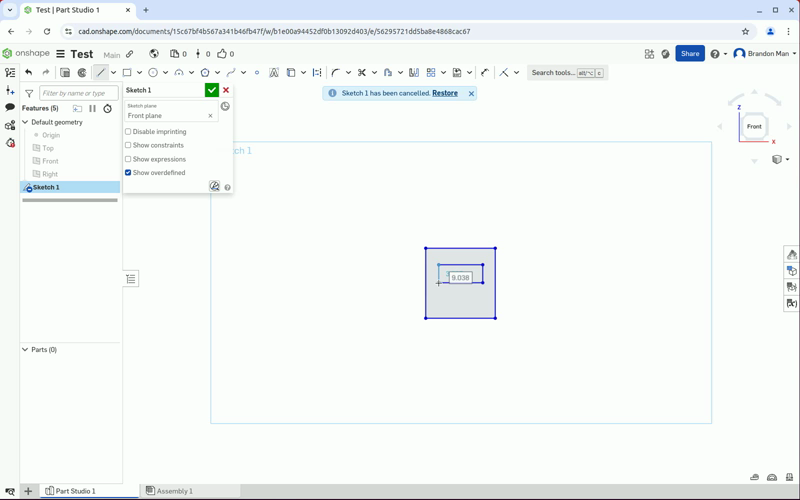
key_up(shift)
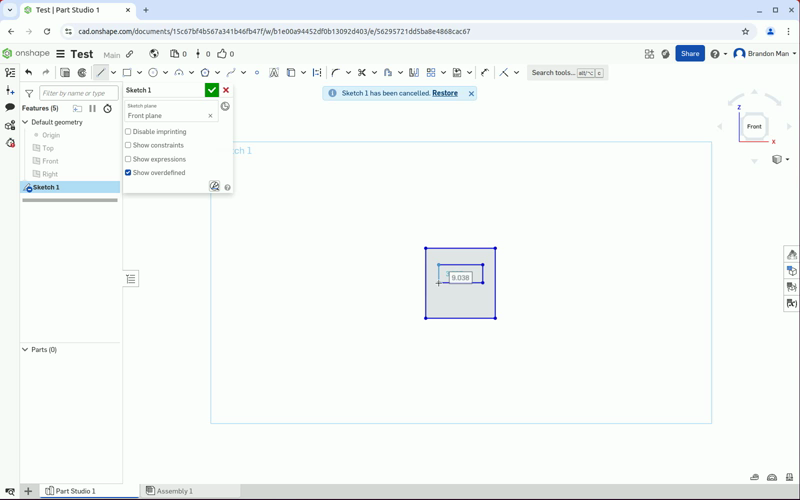
click(438, 282)
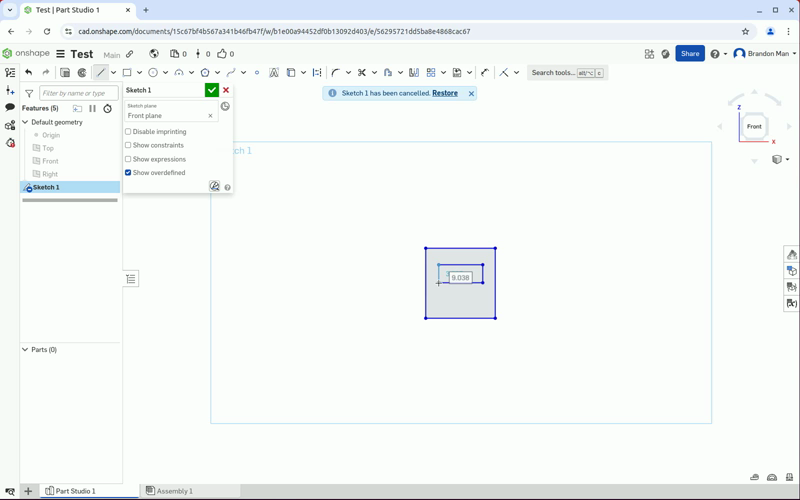
key(esc)
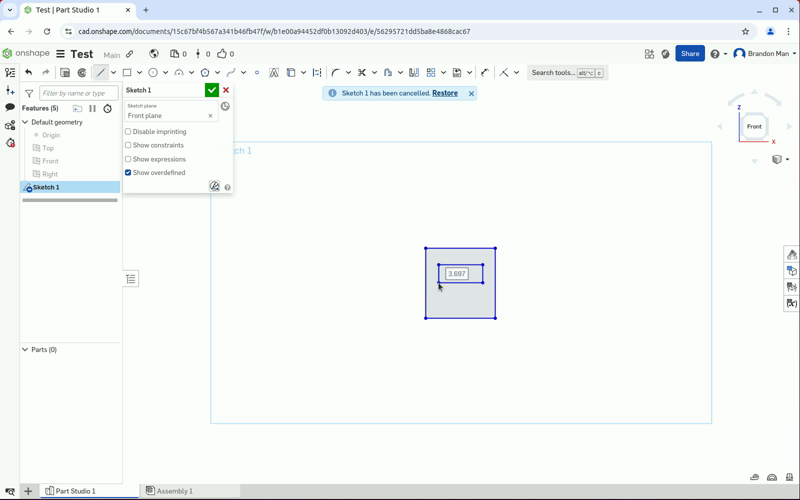
mouse_move(456, 295)
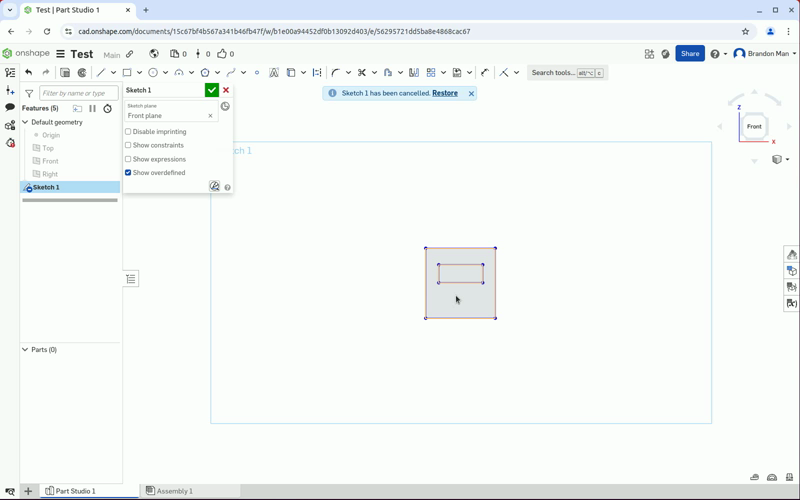
click(456, 295)
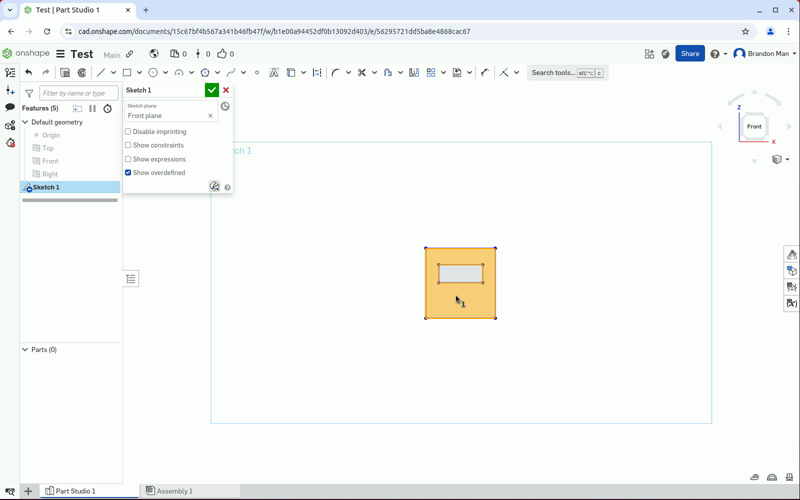
mouse_move(73, 352)
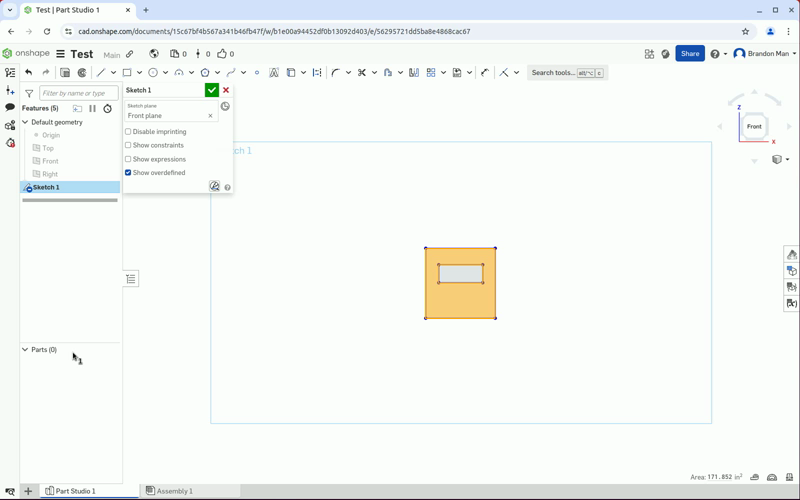
key(shift+y)
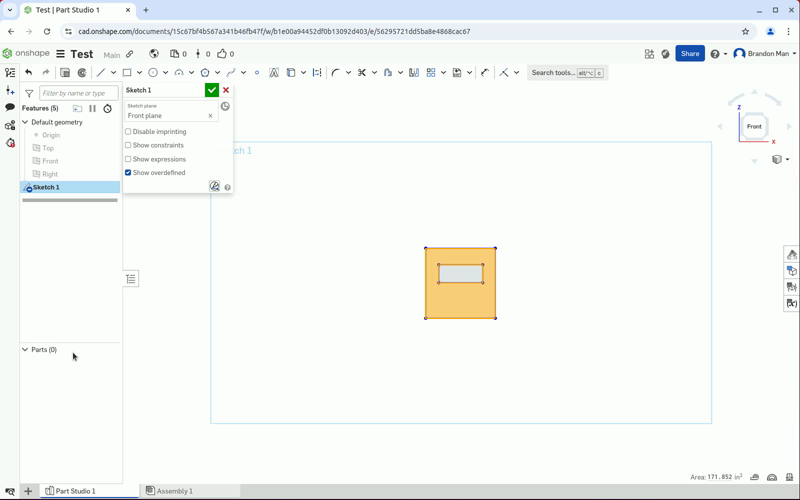
key(shift+e)
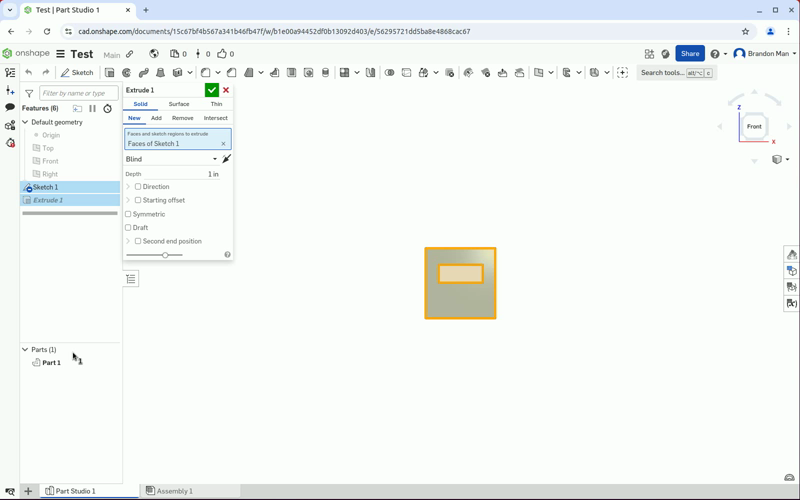
mouse_move(143, 106)
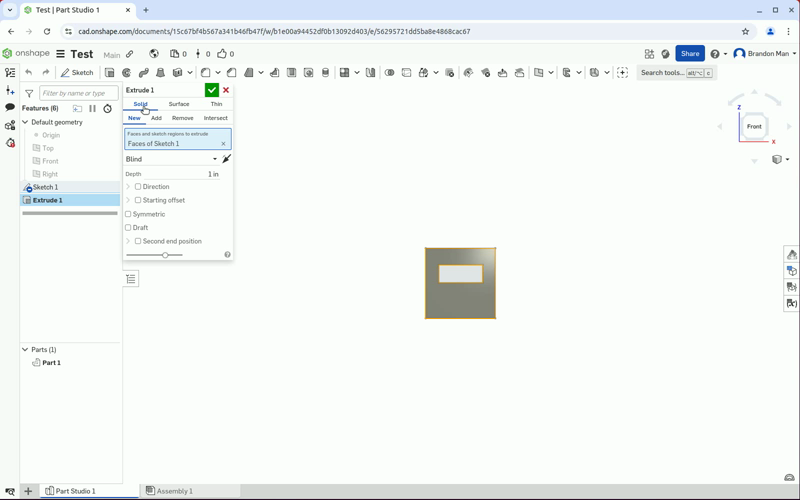
click(143, 106)
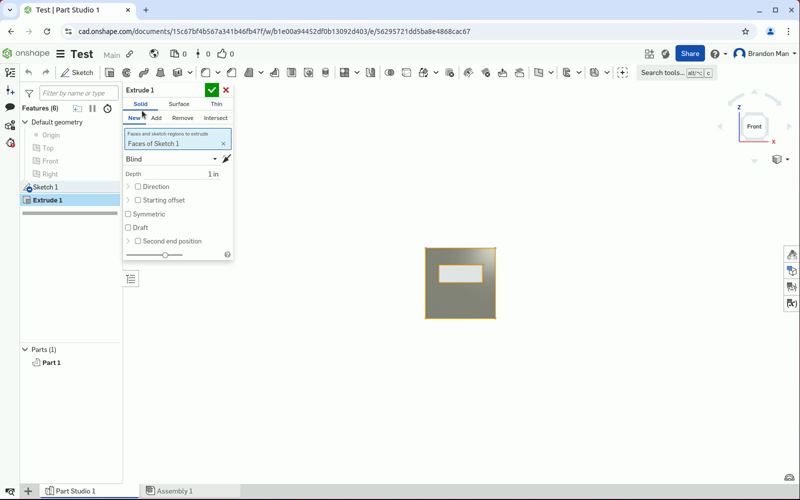
mouse_move(137, 120)
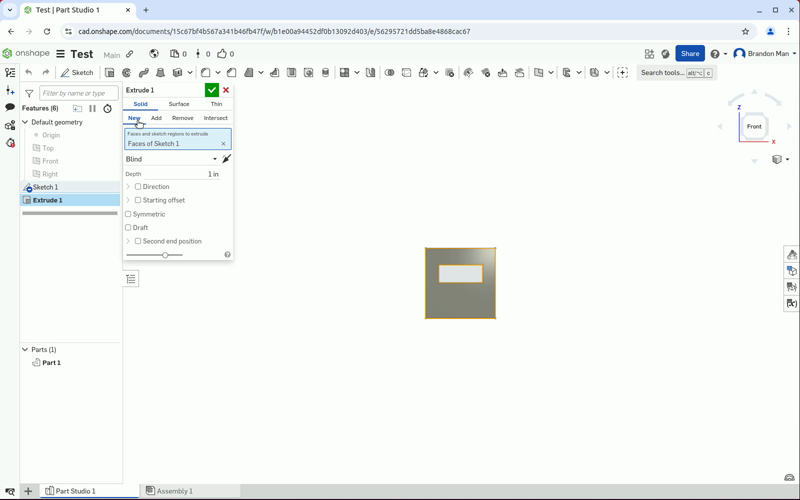
click(137, 120)
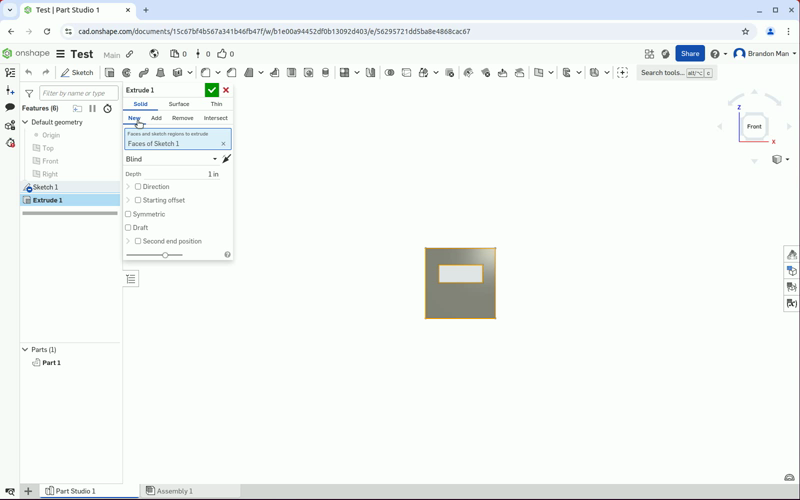
key(tab, 4)
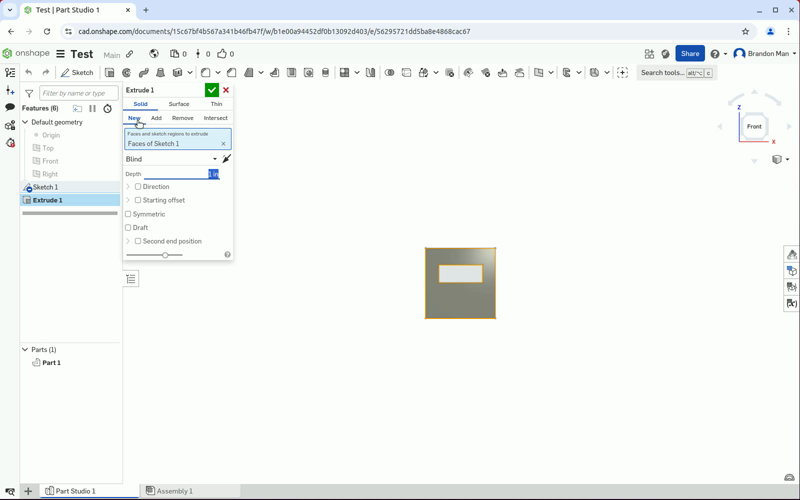
text(8.906)
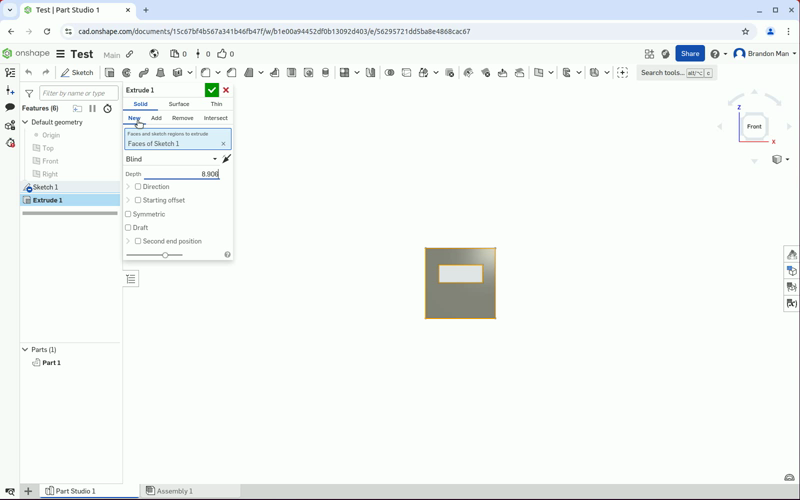
key(enter)
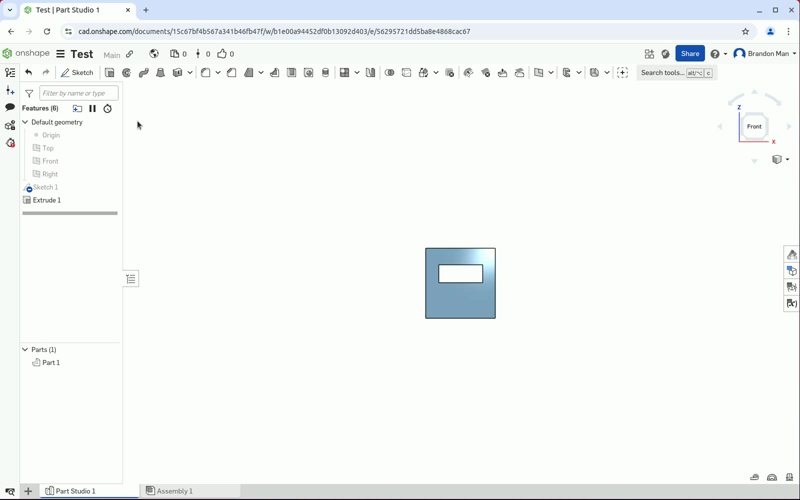
key(shift+h)
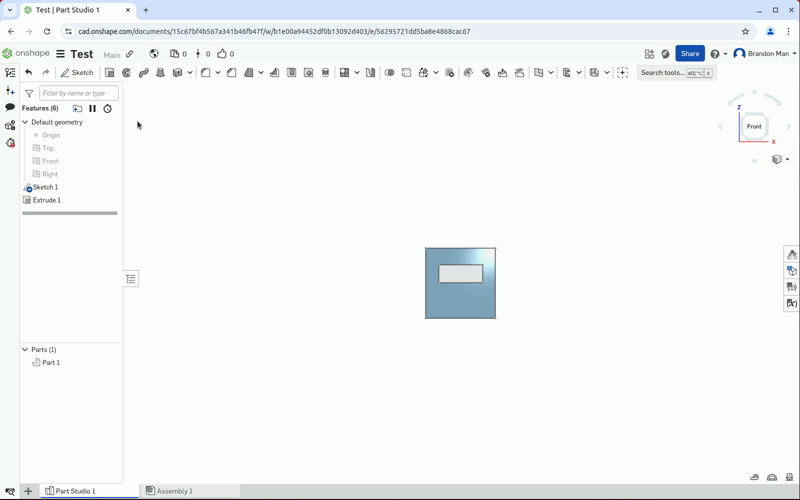
key(shift+h)
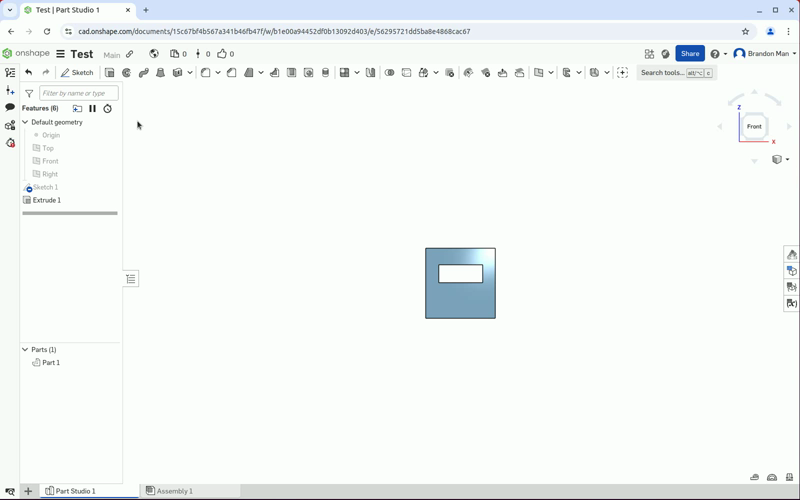
mouse_move(73, 189)
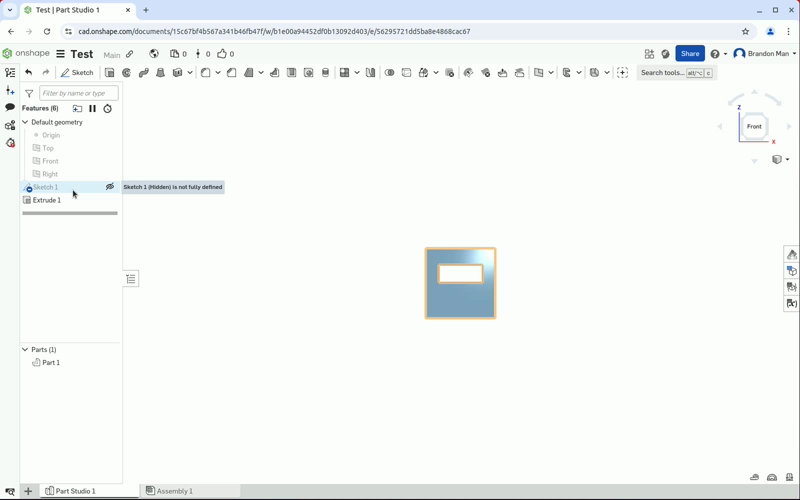
click(73, 189)
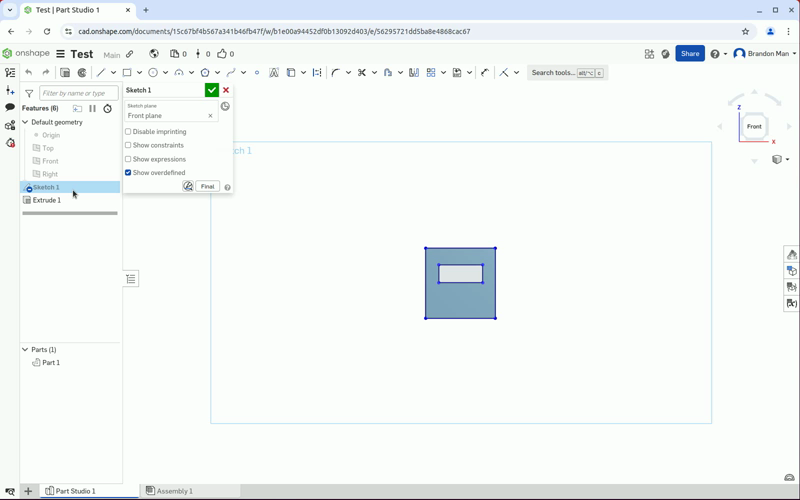
mouse_move(229, 92)
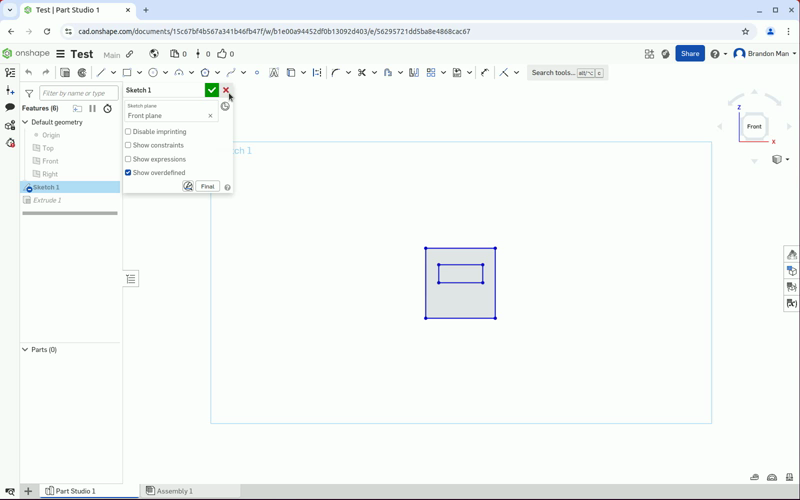
click(229, 92)
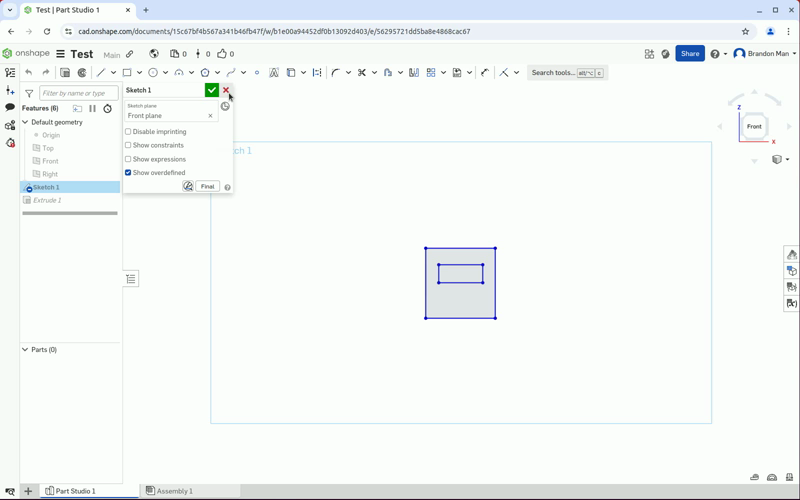
key(shift+s)
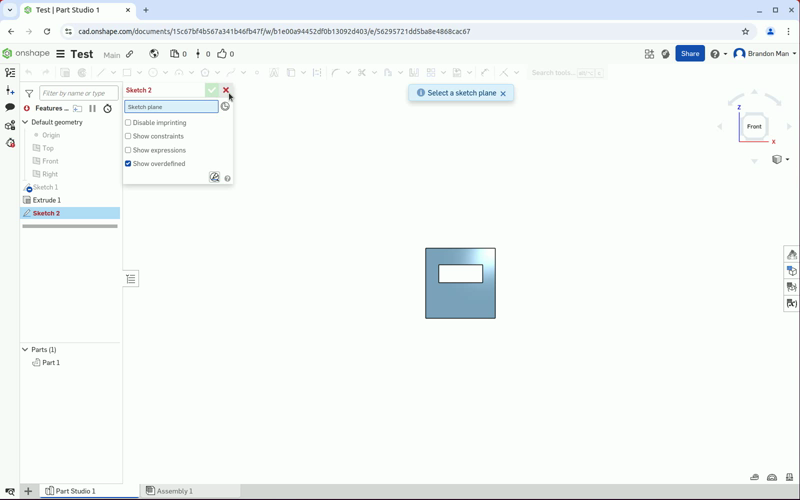
mouse_move(73, 163)
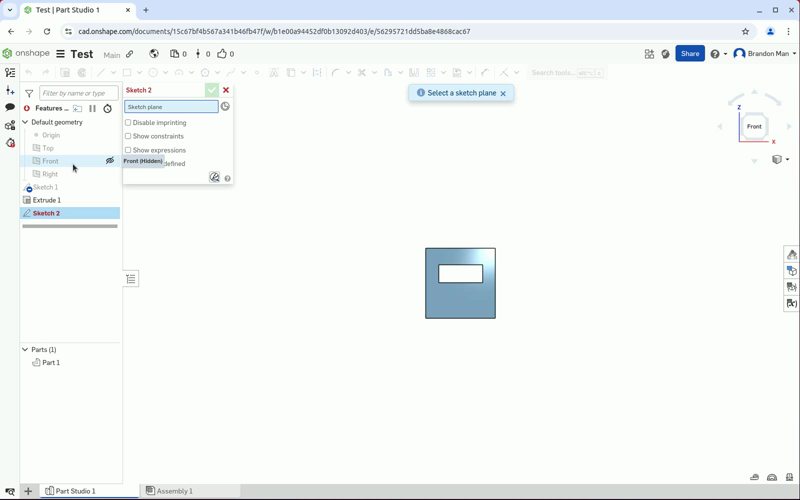
click(73, 163)
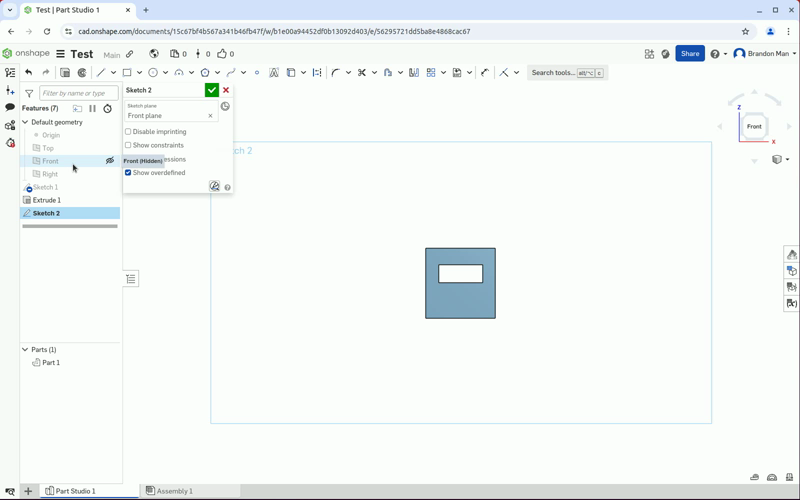
mouse_move(73, 352)
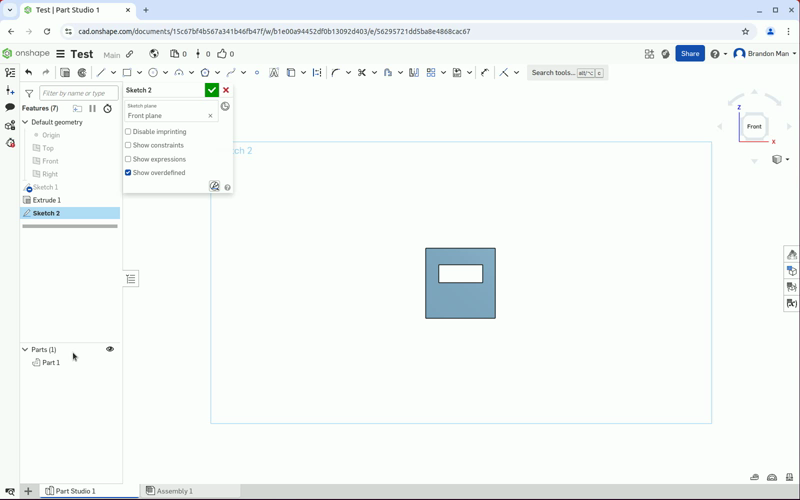
key(y)
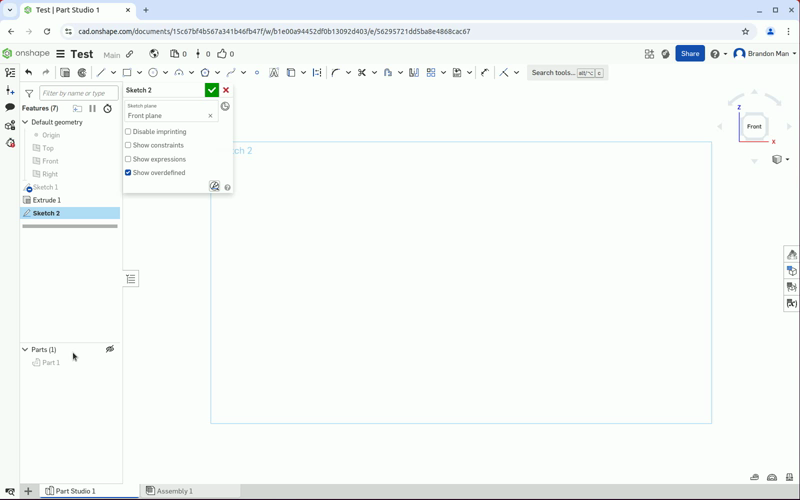
key(c)
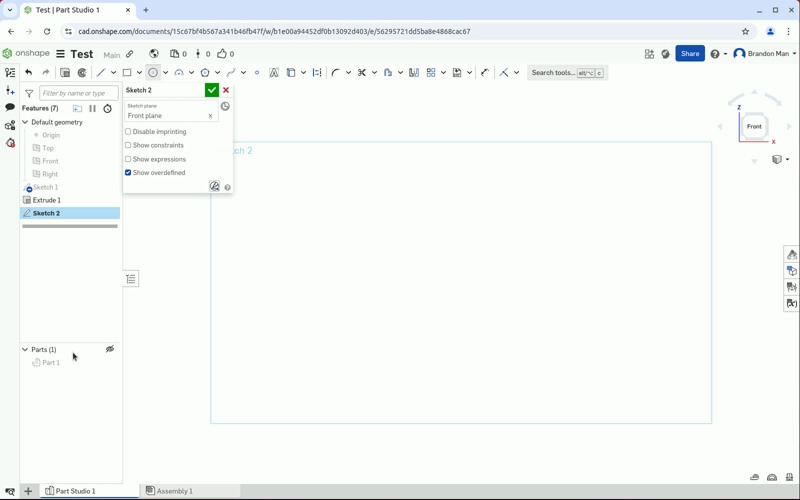
key_down(shift)
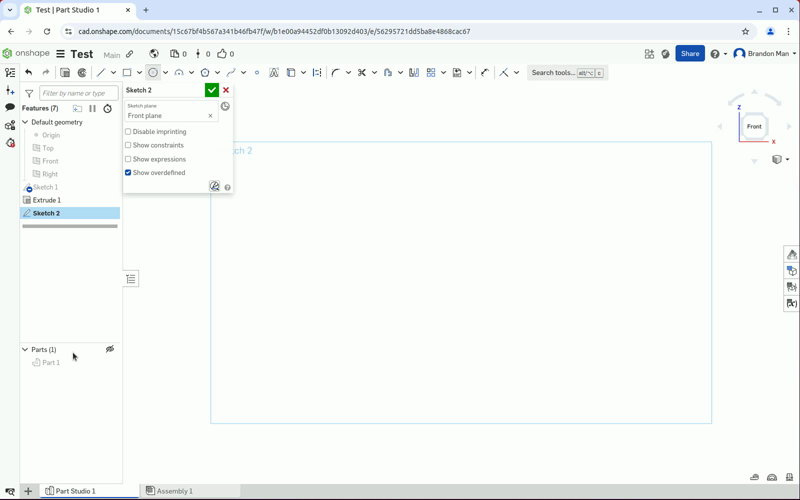
mouse_move(534, 244)
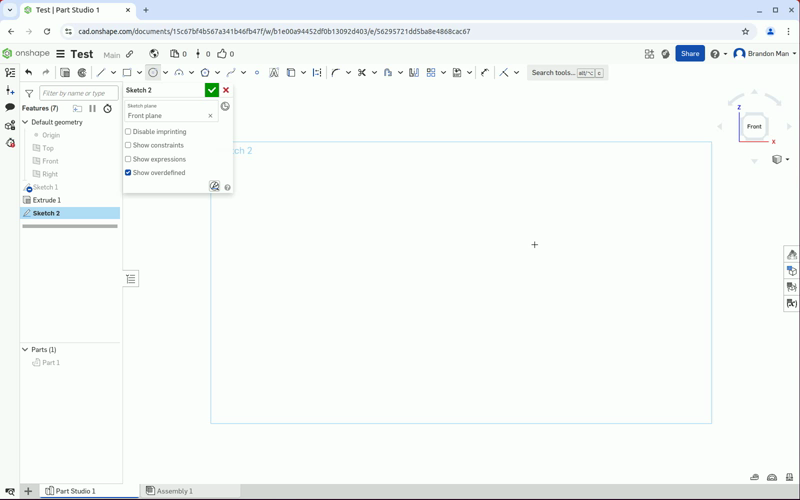
click(534, 244)
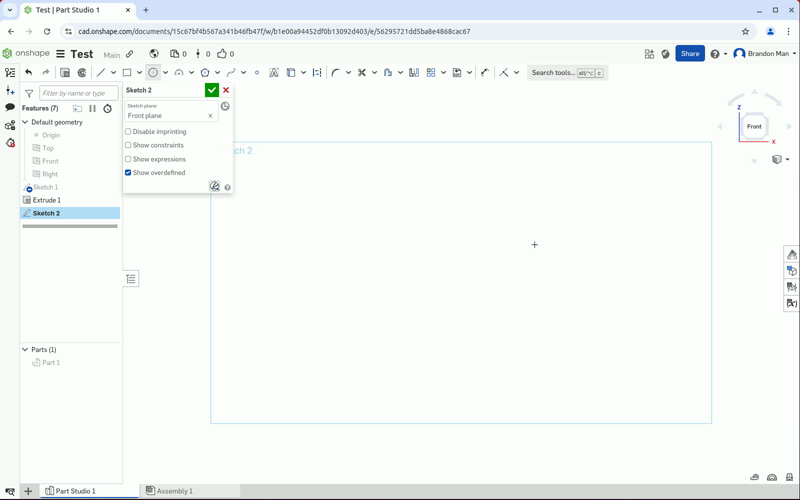
key_up(shift)
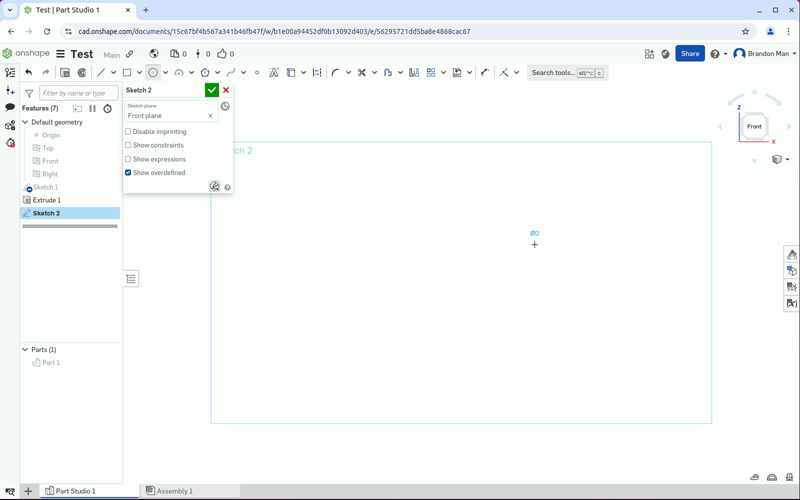
mouse_move(573, 244)
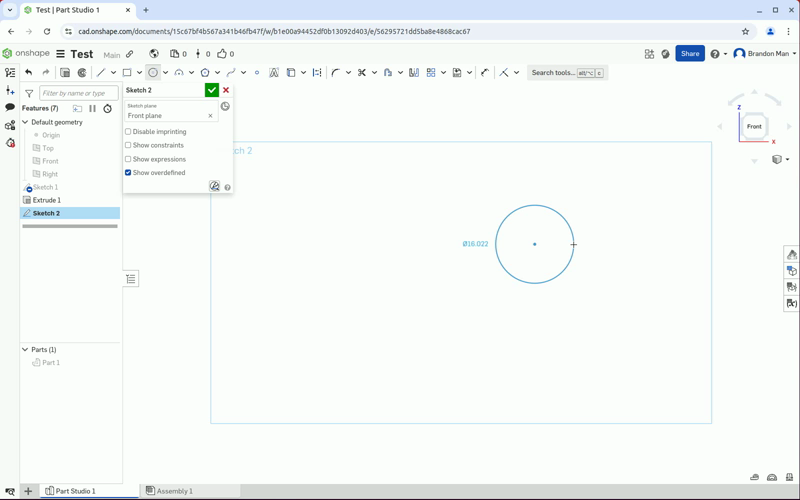
click(573, 244)
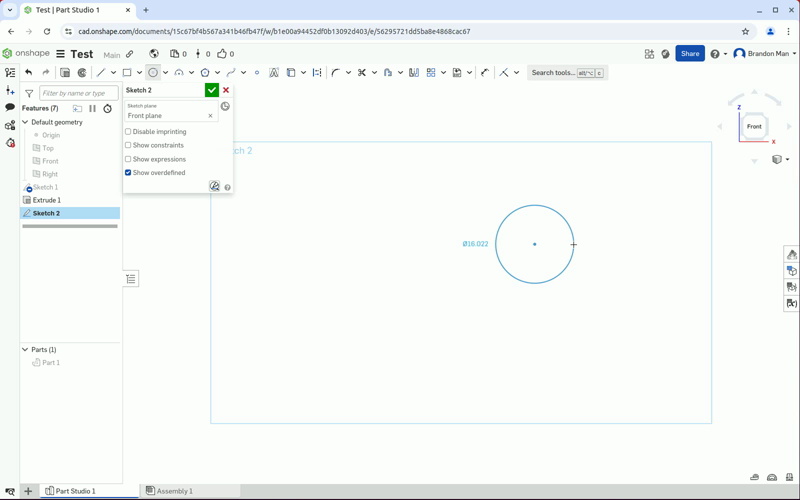
key(esc)
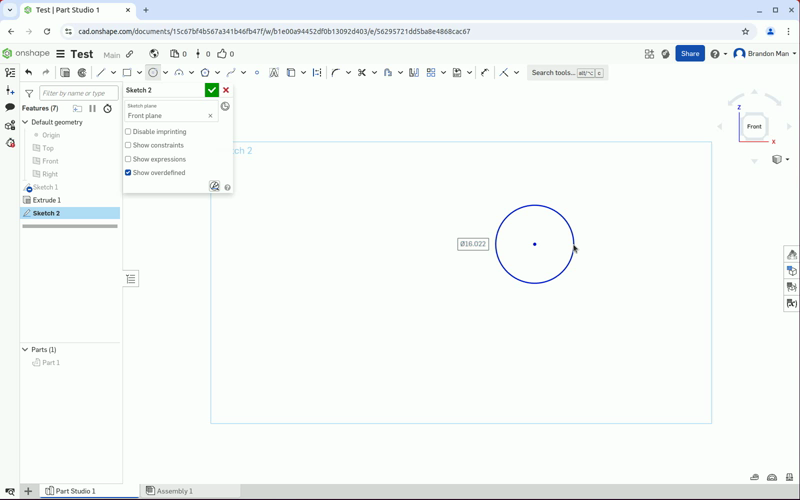
mouse_move(529, 213)
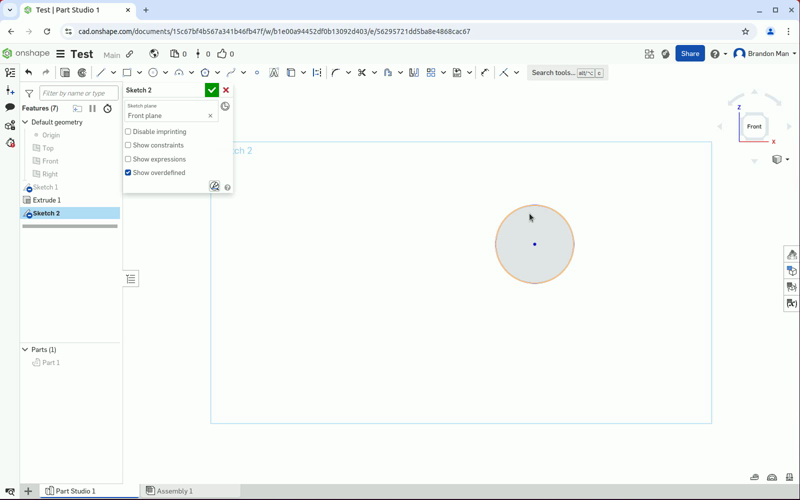
click(529, 213)
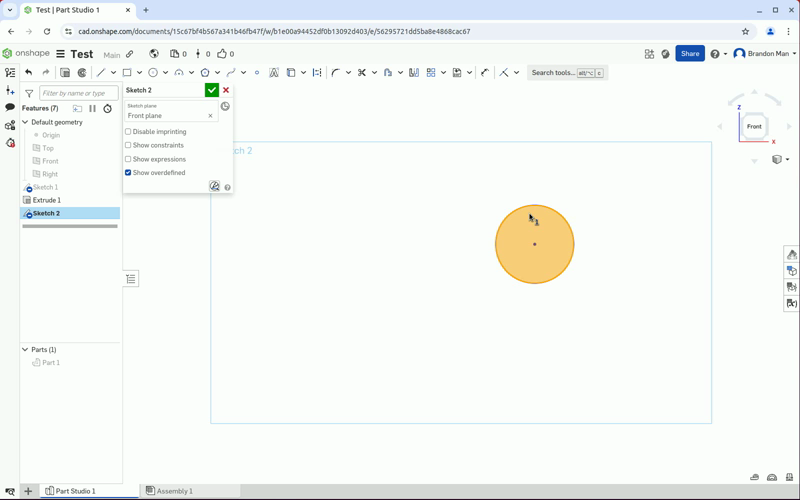
mouse_move(73, 352)
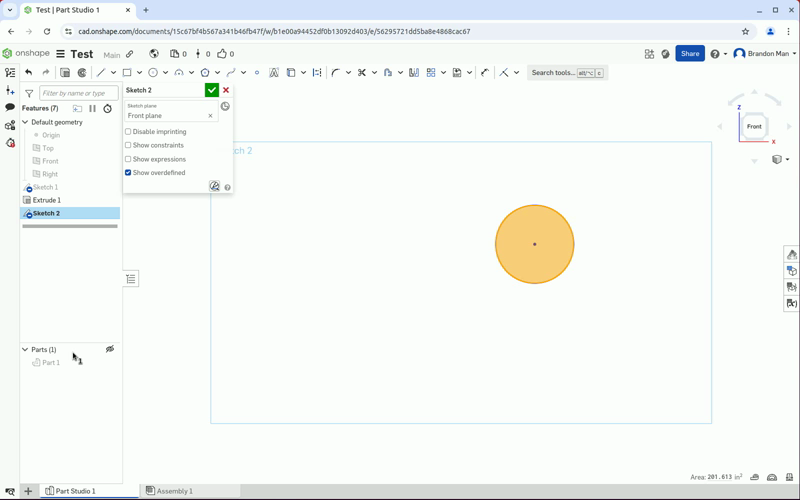
key(shift+y)
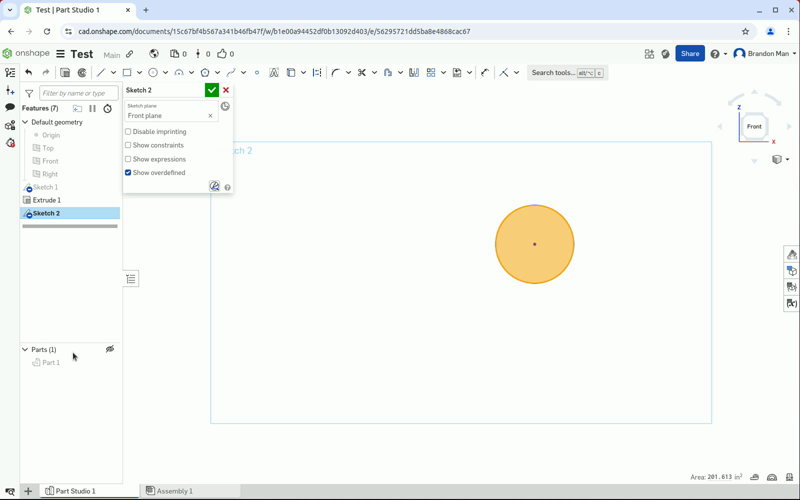
key(shift+e)
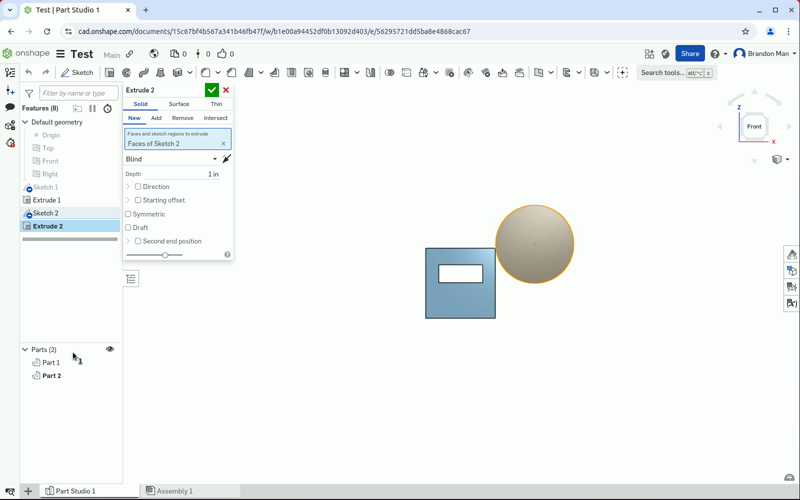
mouse_move(143, 106)
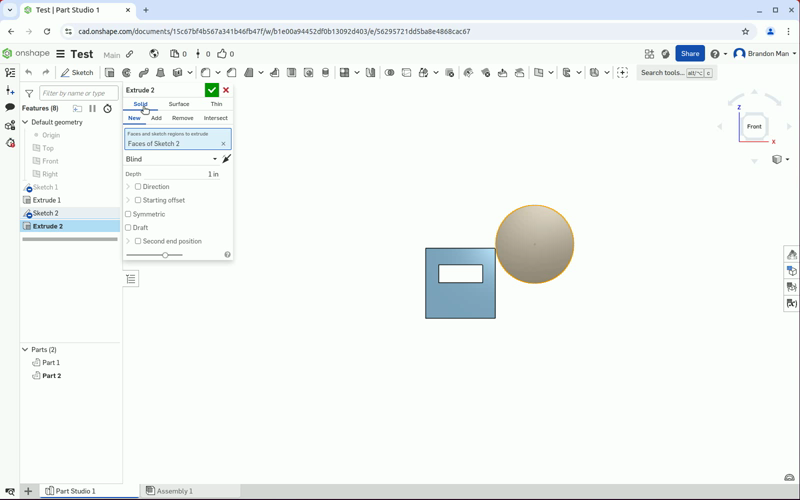
click(143, 106)
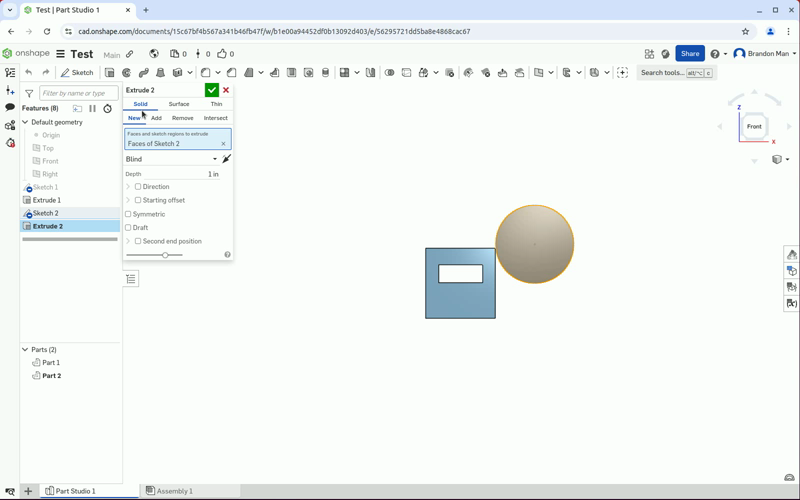
mouse_move(137, 120)
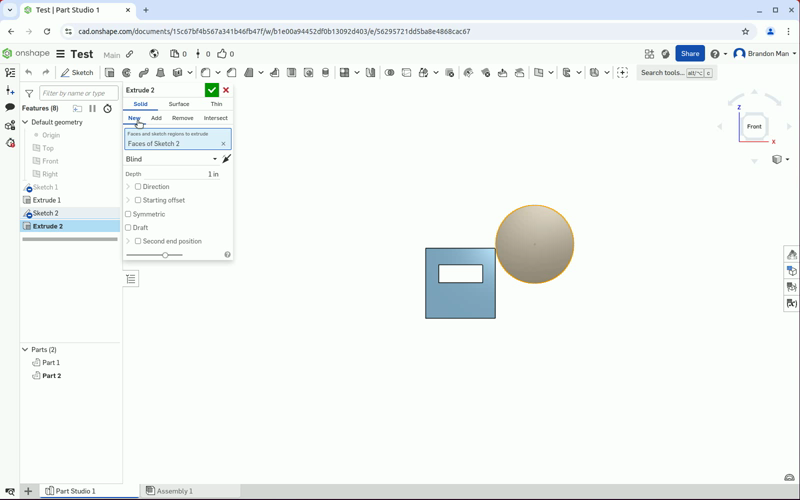
click(137, 120)
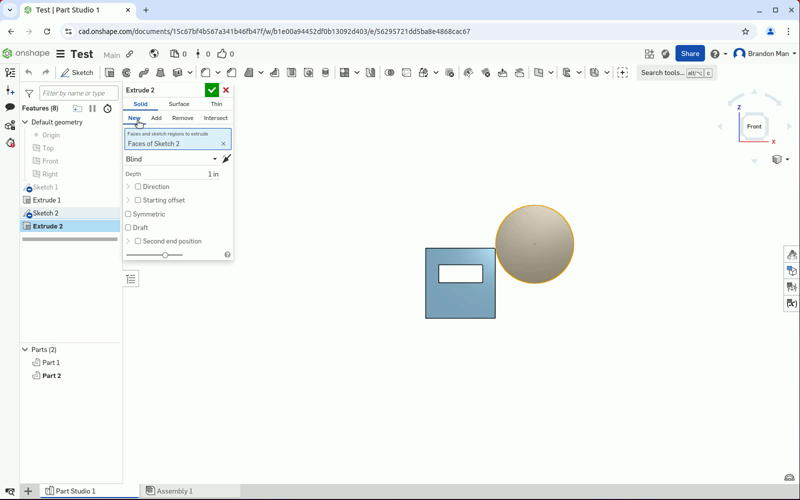
key(tab, 4)
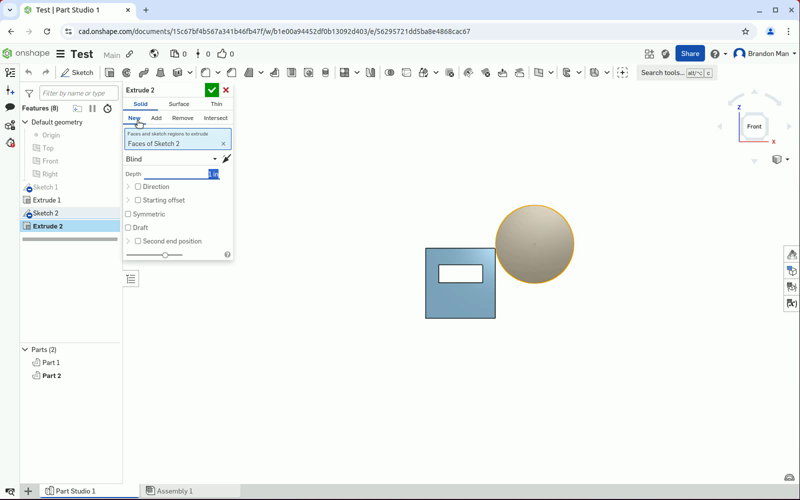
text(9.148)
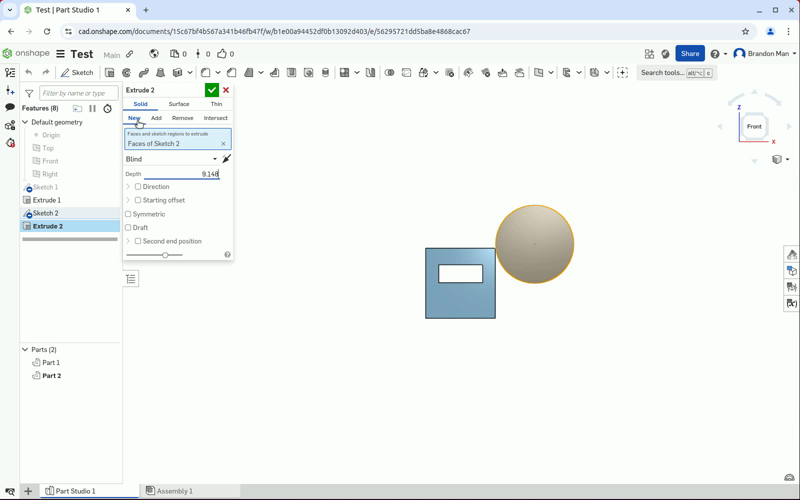
key(tab, 3)
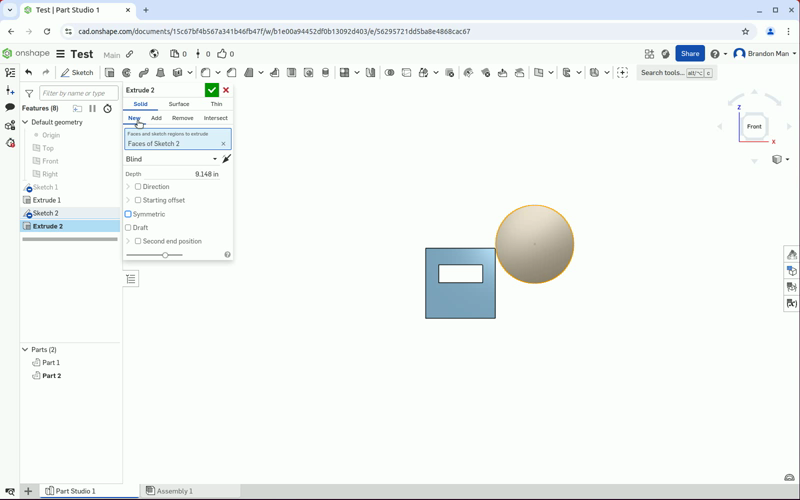
key(space)
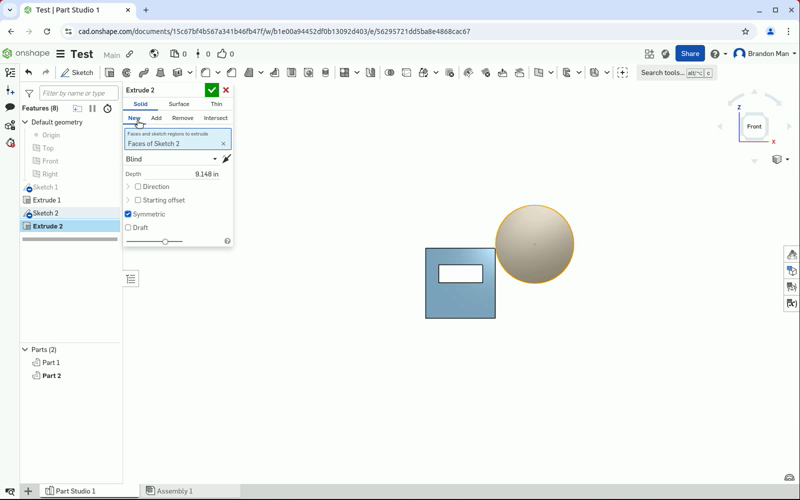
key(enter)
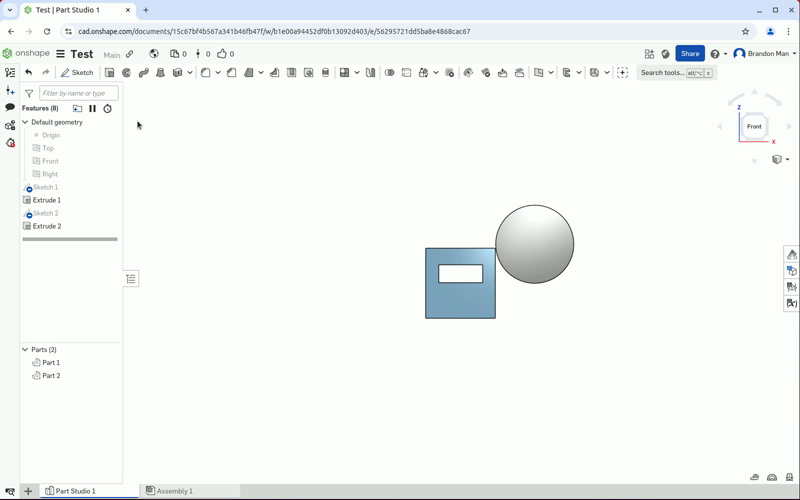
key(shift+h)
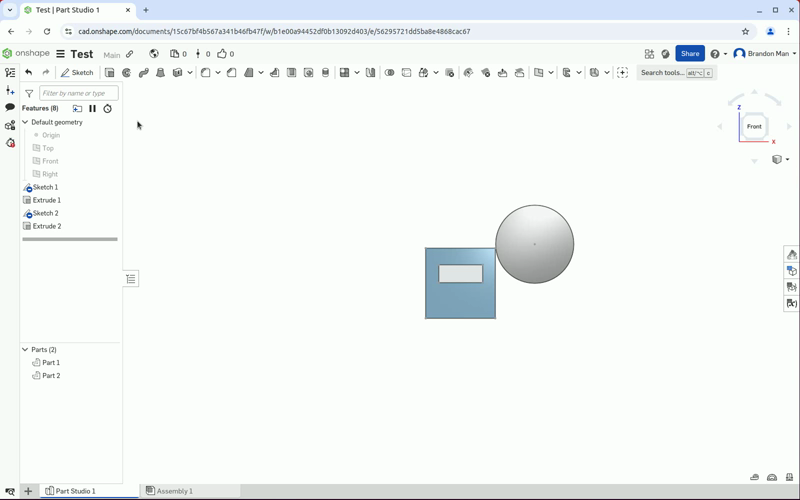
key(shift+h)
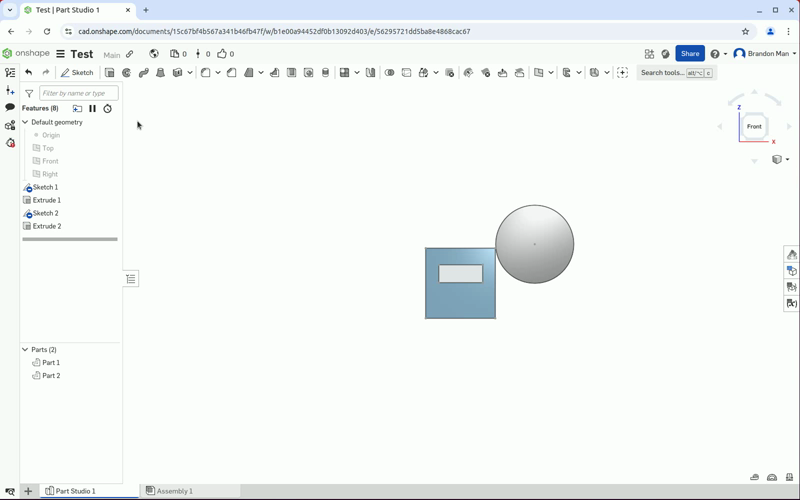
key(shift+7)
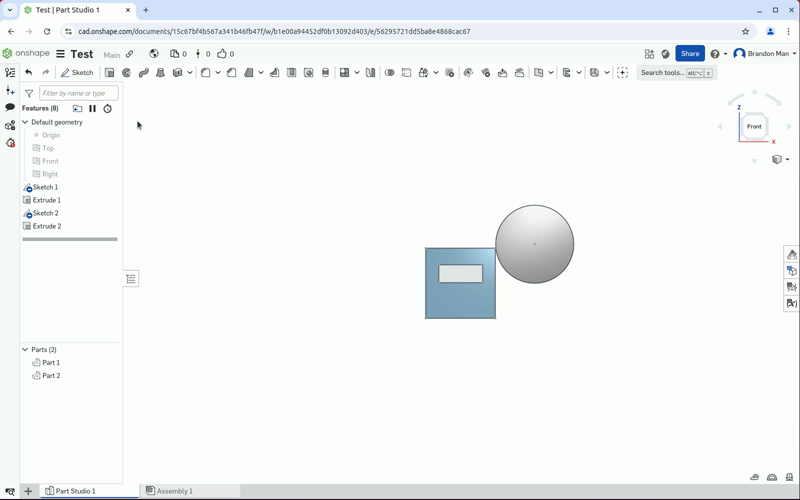
key(left, 2)
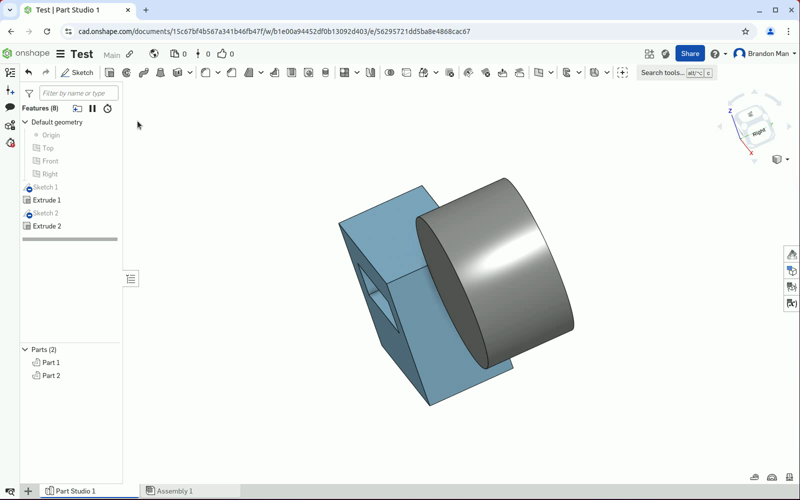
key(down, 2)
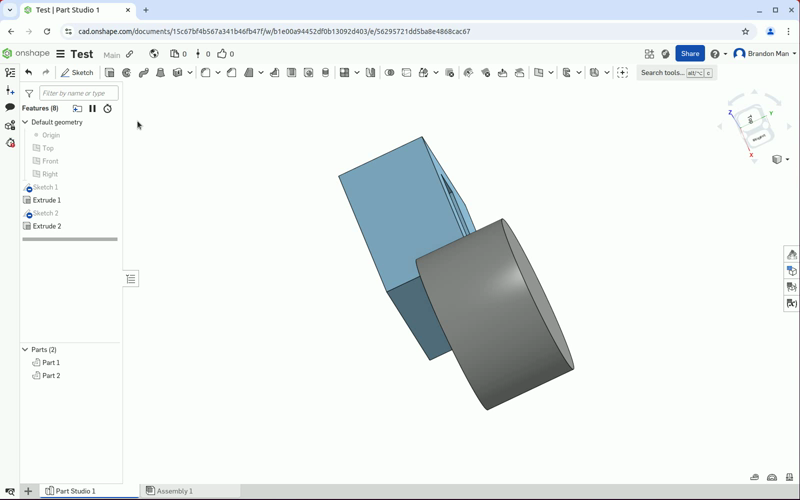
key(up, 2)
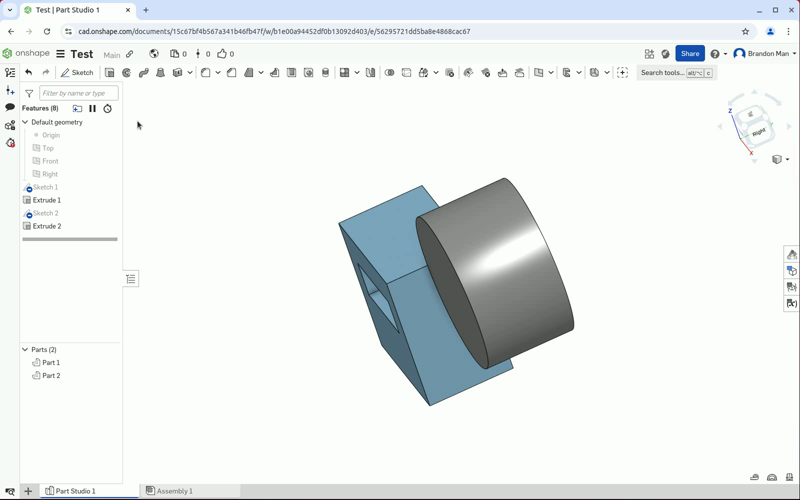
key(right, 2)
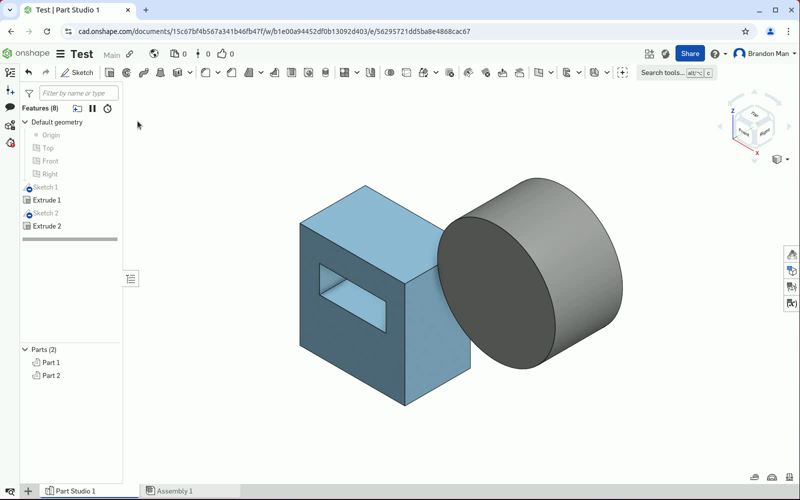
mouse_move(73, 189)
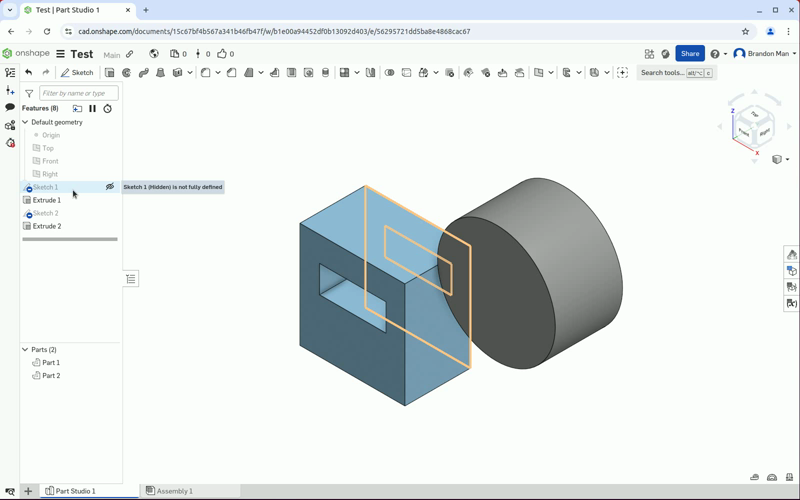
click(73, 189)